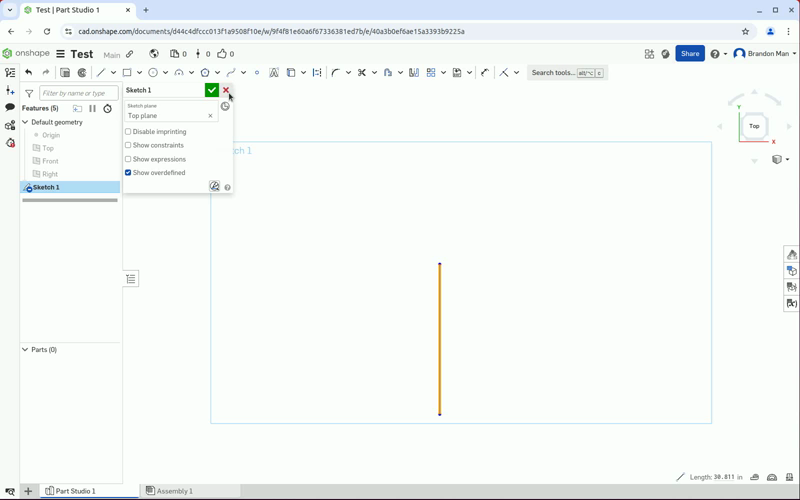
key(shift+h)
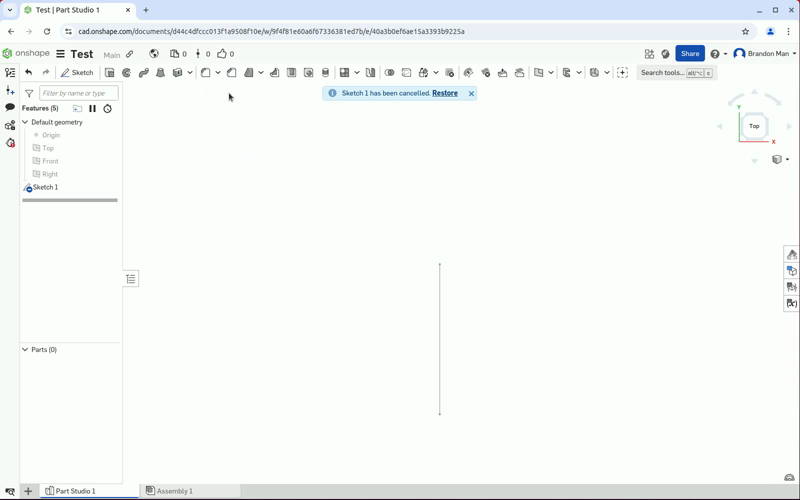
key(shift+s)
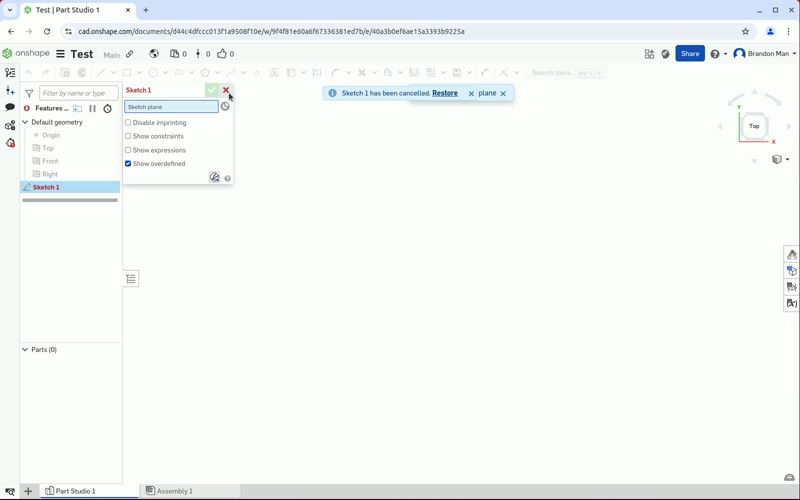
mouse_move(73, 150)
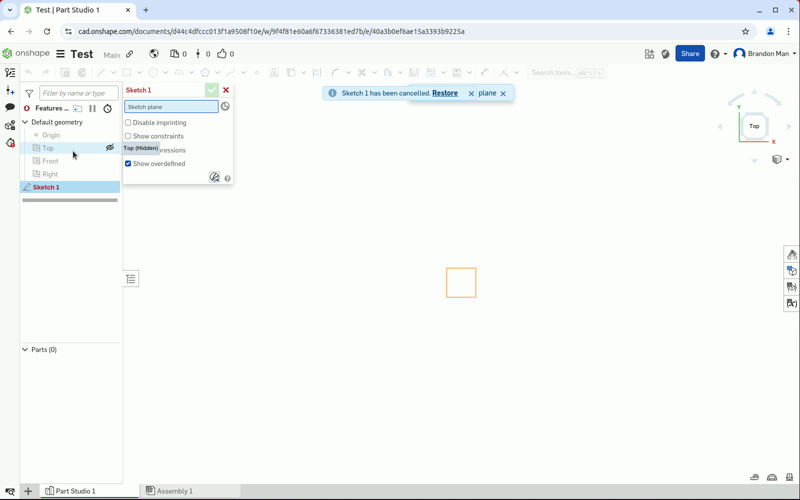
click(73, 150)
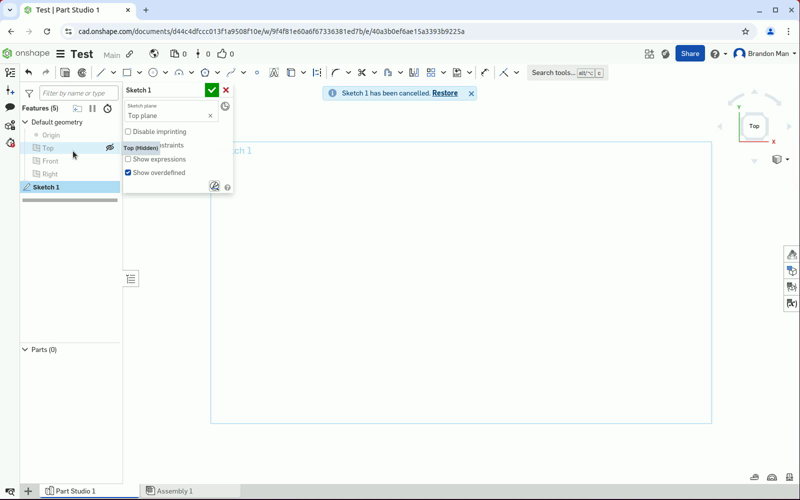
mouse_move(73, 352)
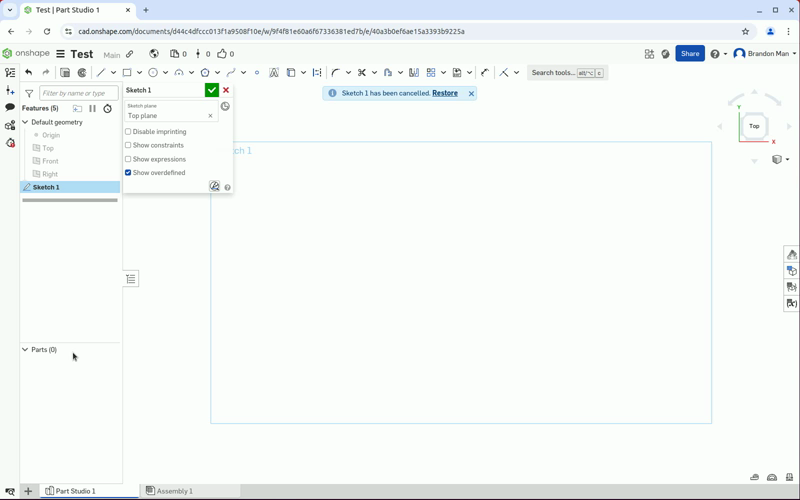
key(y)
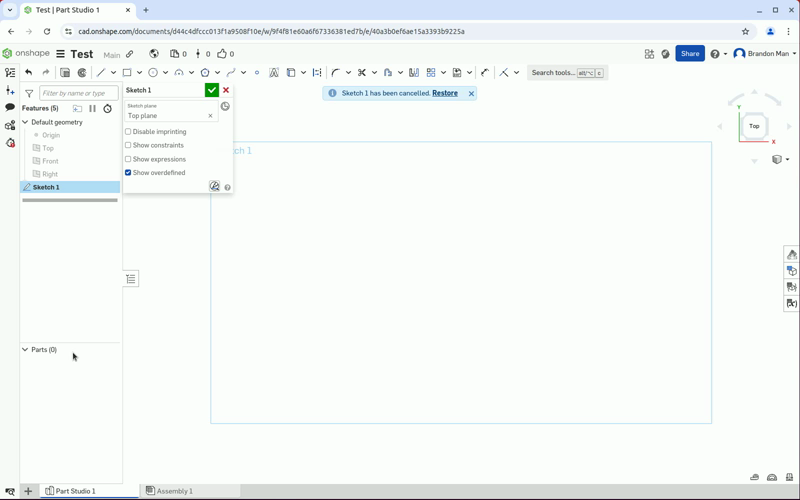
key(l)
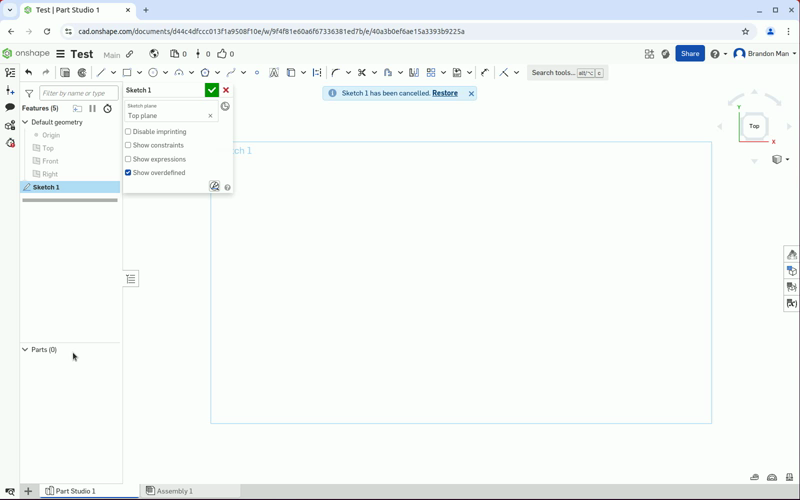
key_down(shift)
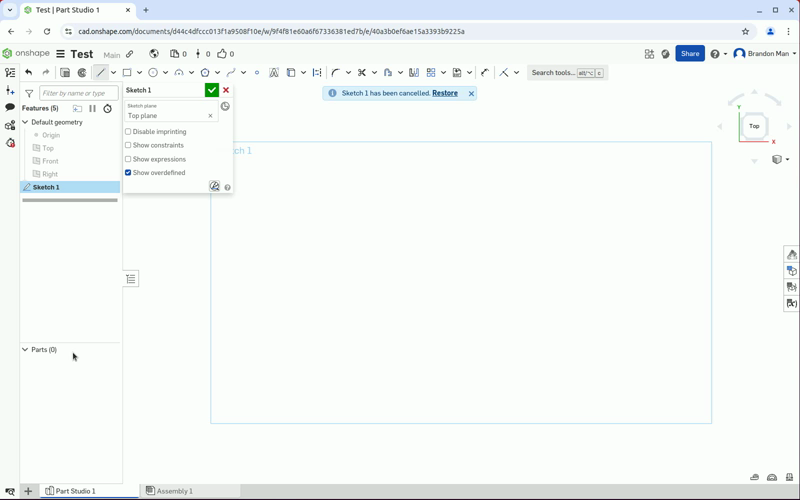
mouse_move(460, 282)
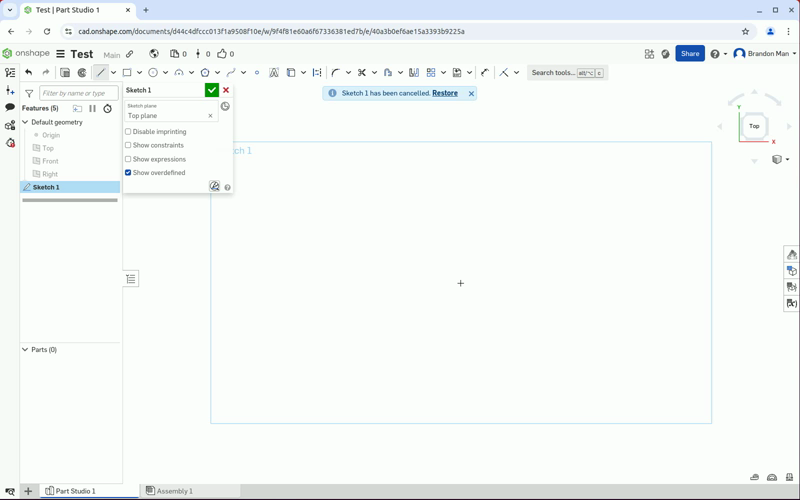
click(460, 282)
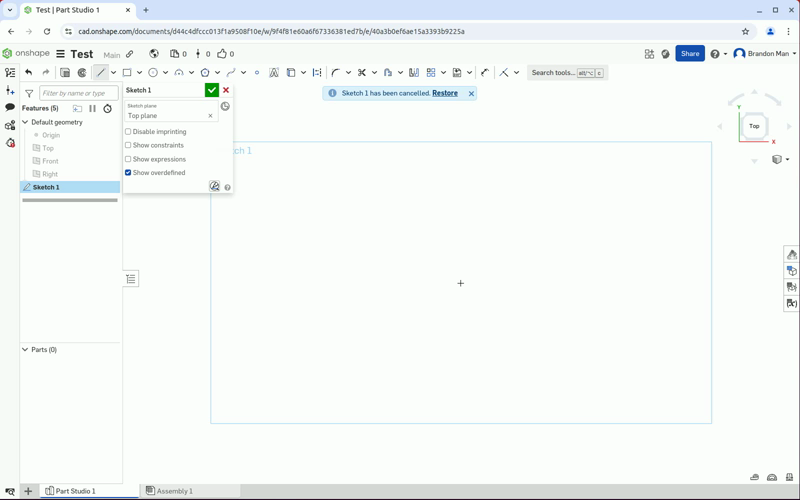
key_up(shift)
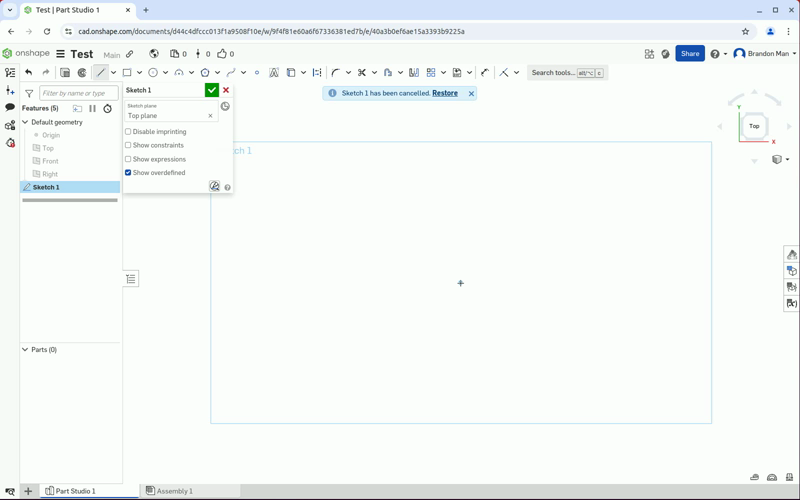
key_down(shift)
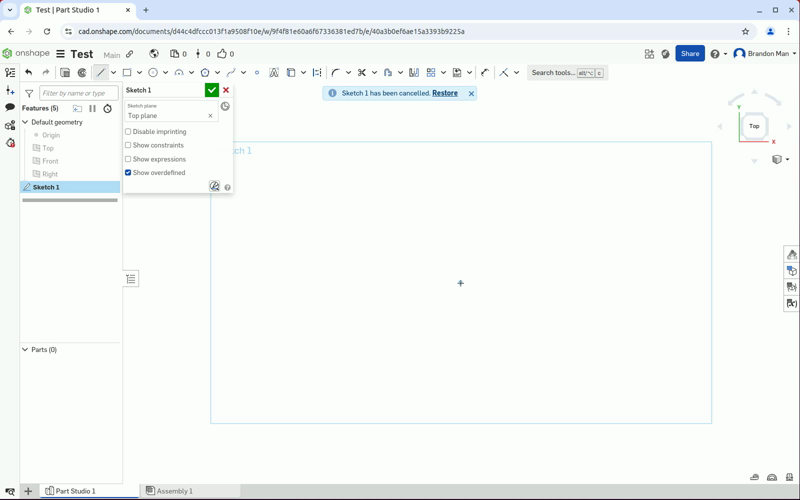
mouse_move(490, 282)
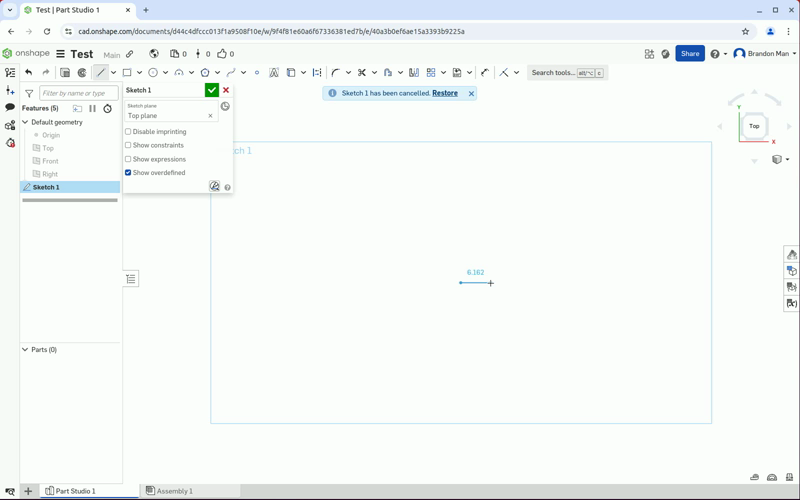
mouse_move(512, 282)
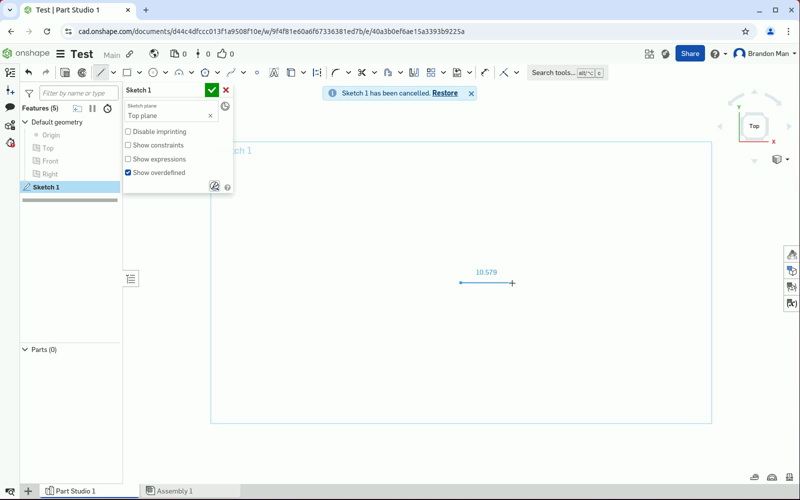
click(512, 282)
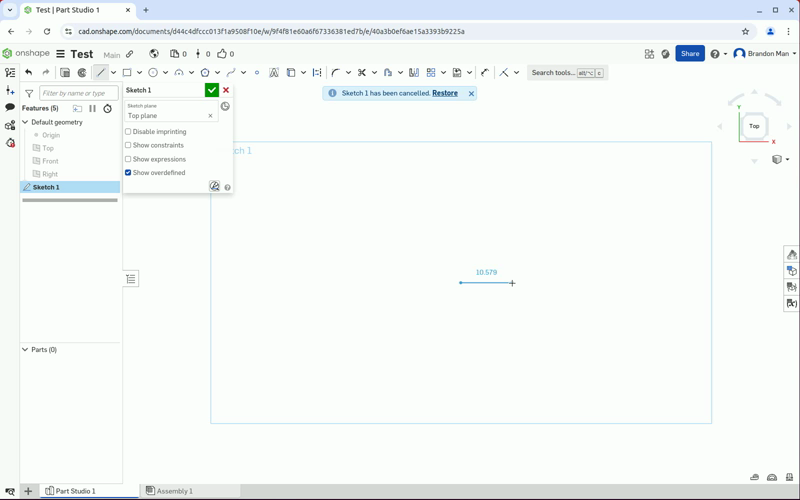
key_up(shift)
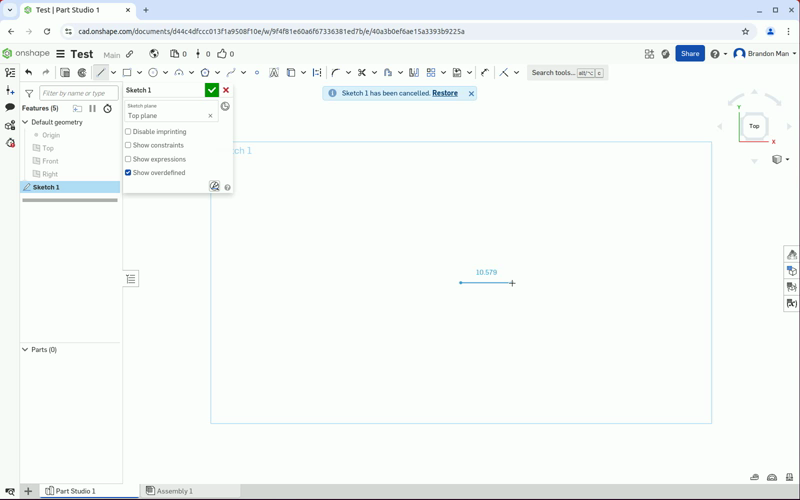
key_down(shift)
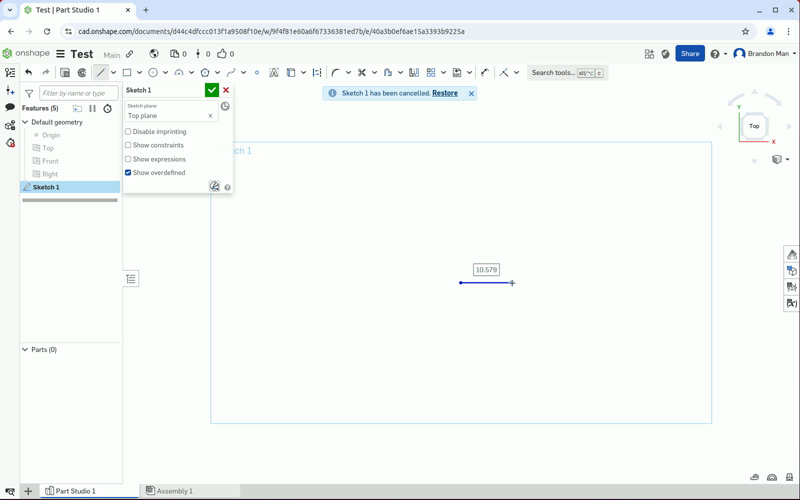
mouse_move(512, 216)
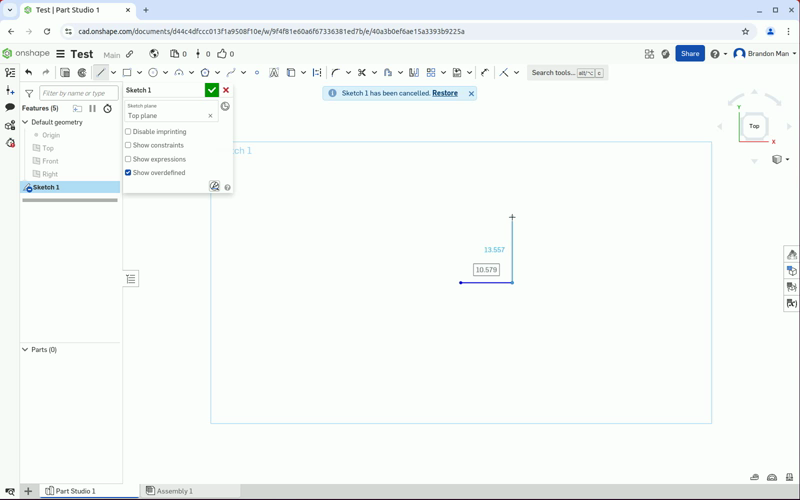
click(512, 216)
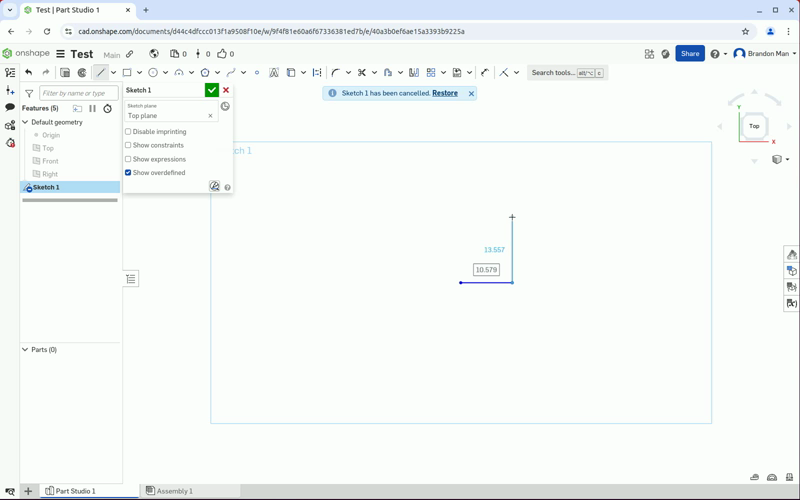
key_up(shift)
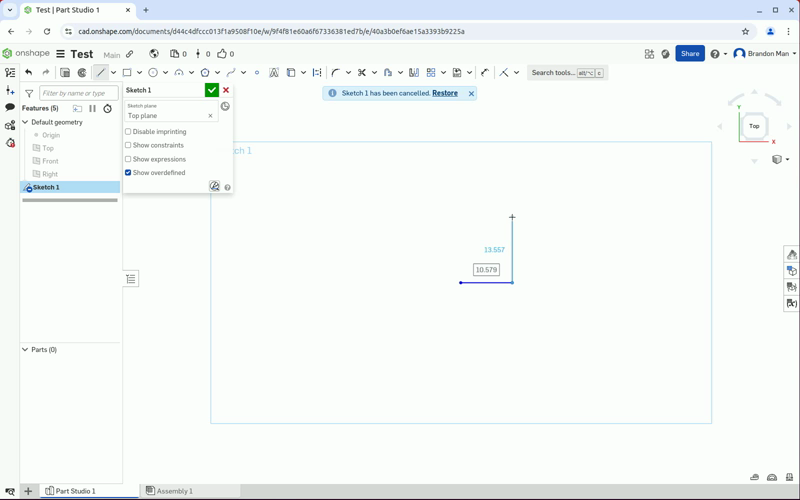
key_down(shift)
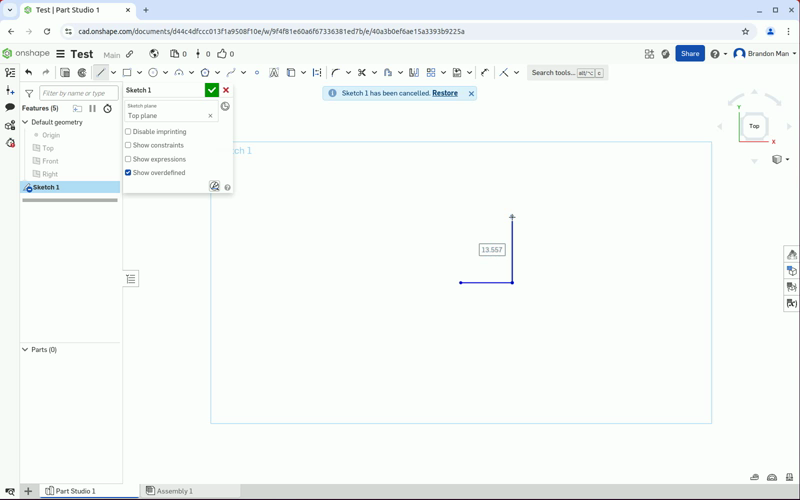
mouse_move(542, 216)
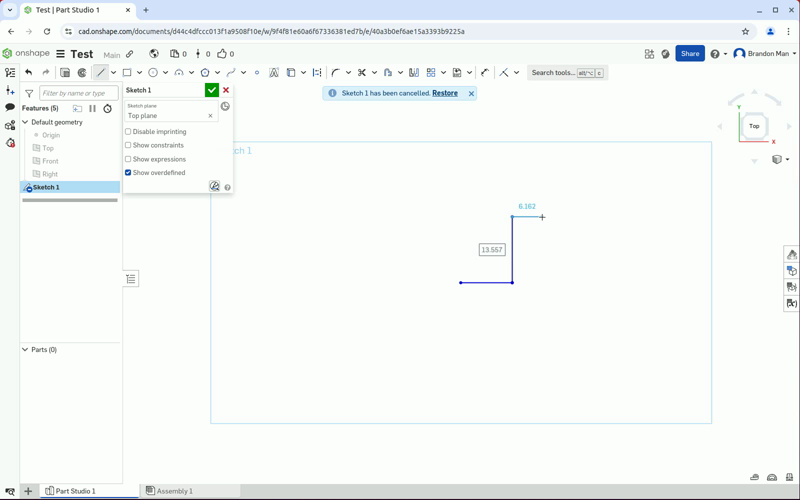
mouse_move(460, 216)
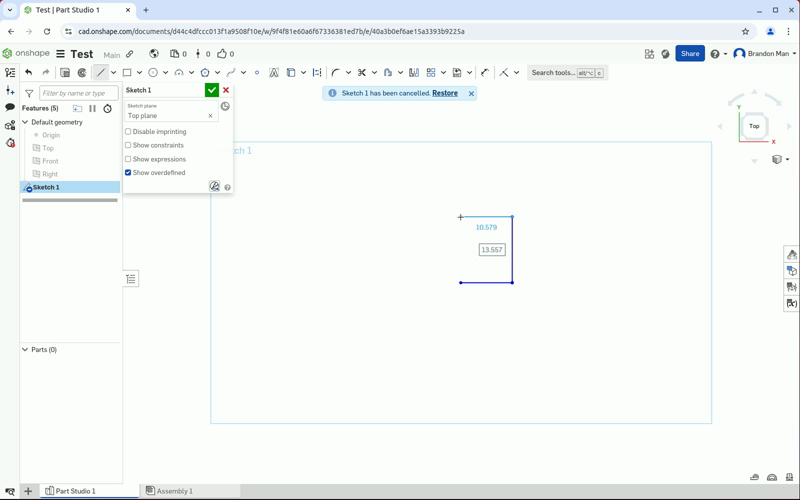
click(460, 216)
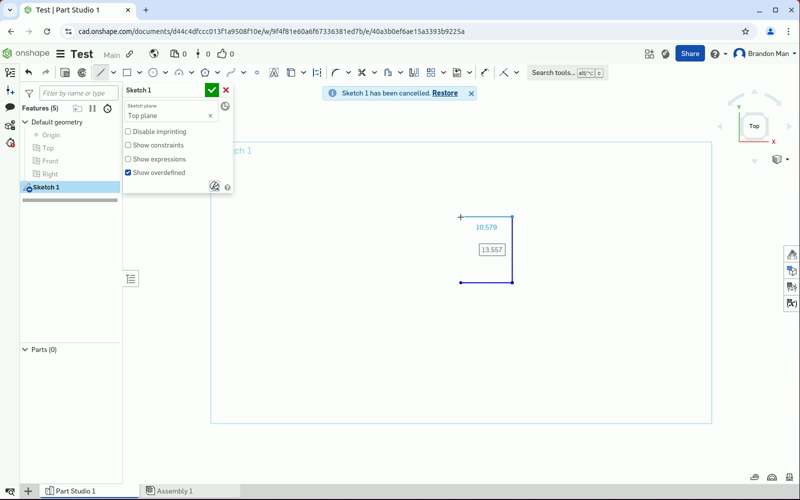
key_up(shift)
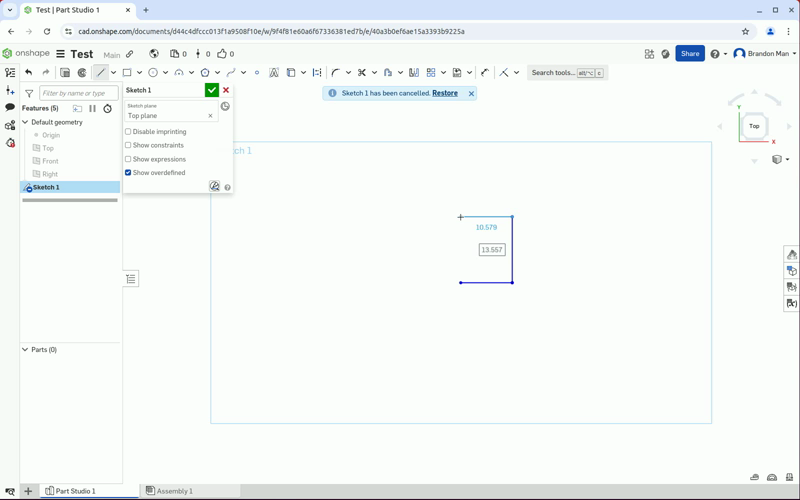
key_down(shift)
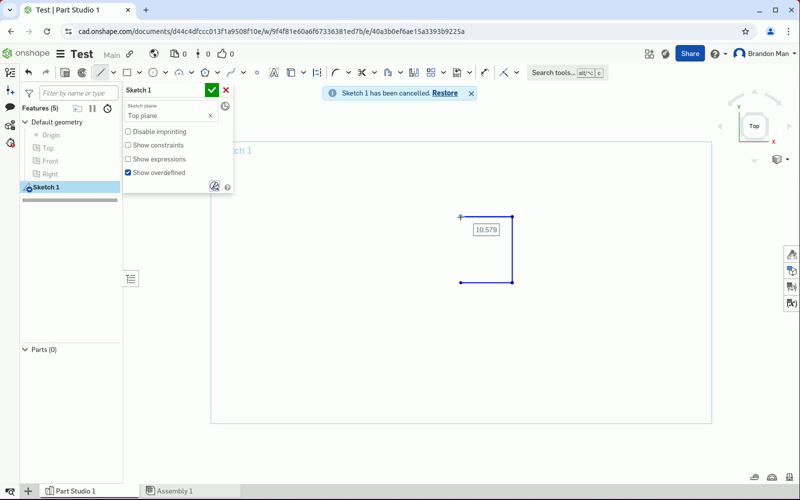
mouse_move(460, 282)
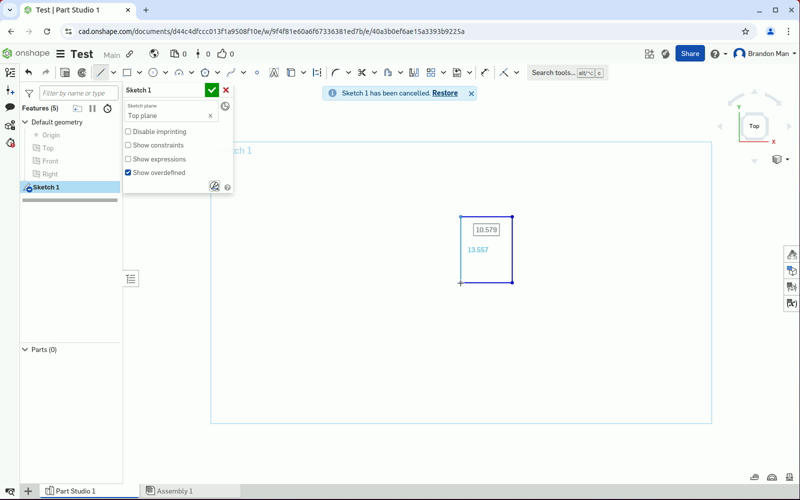
key_up(shift)
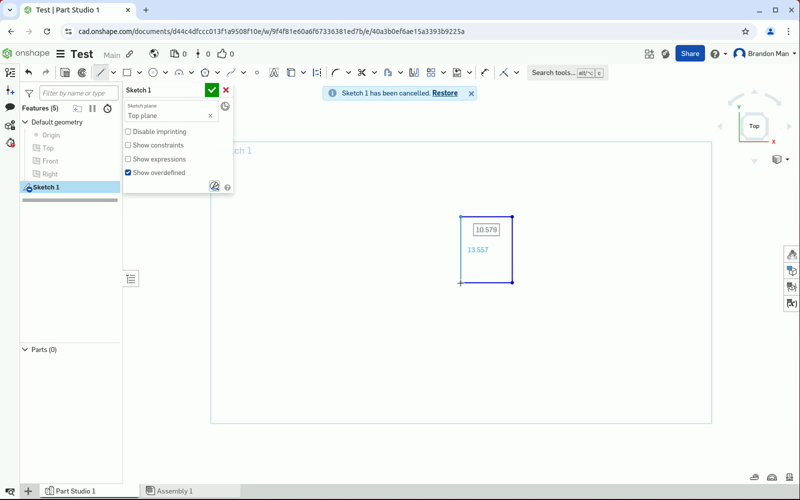
click(460, 282)
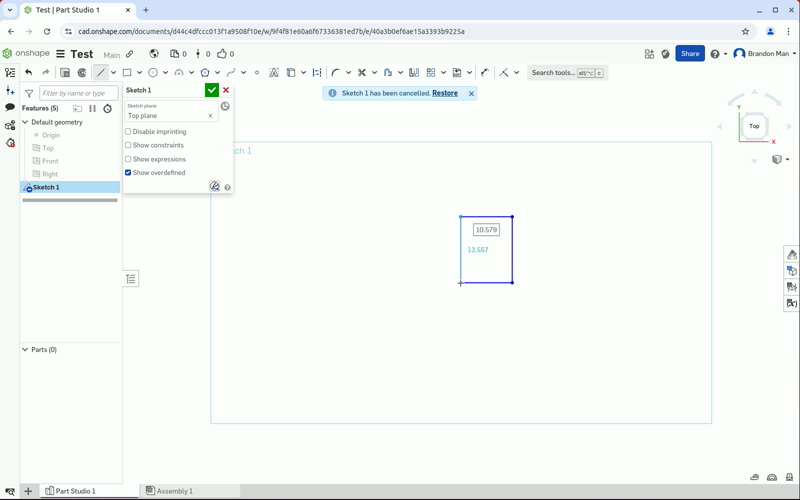
key(esc)
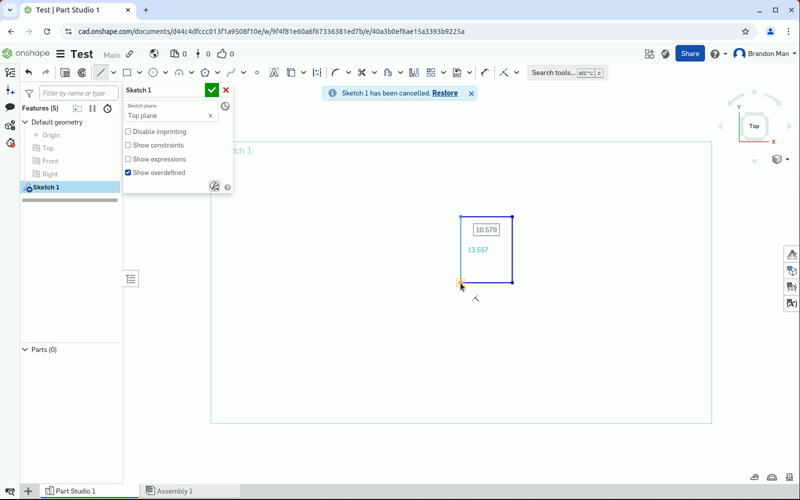
mouse_move(495, 229)
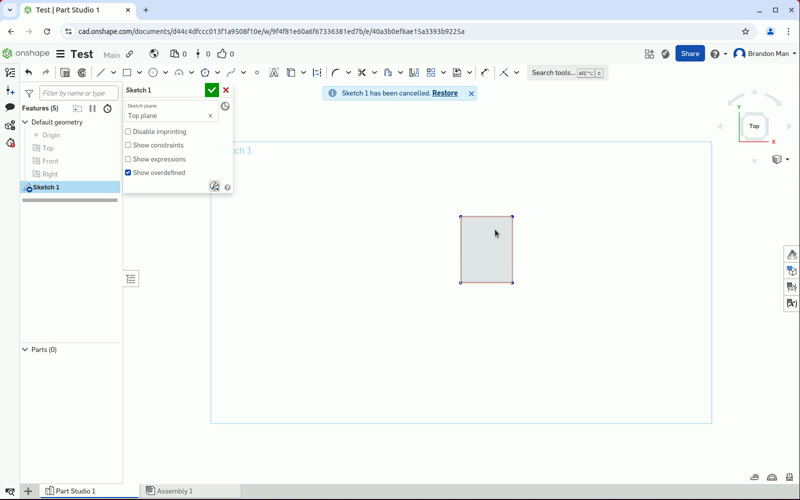
click(495, 229)
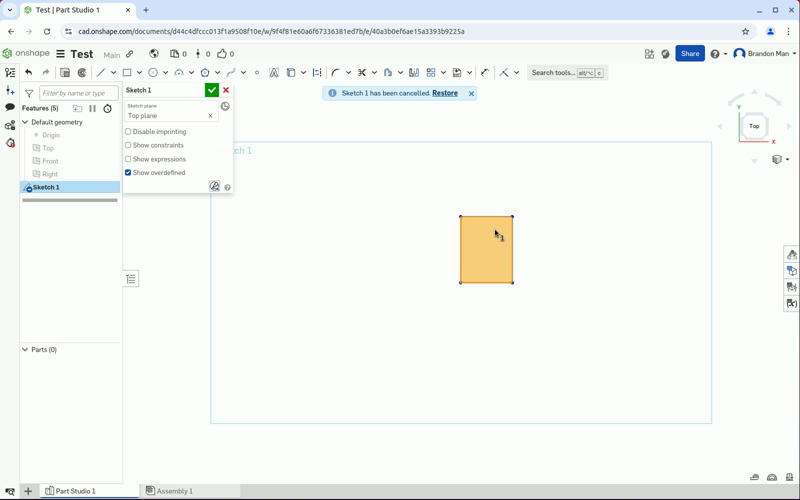
mouse_move(73, 352)
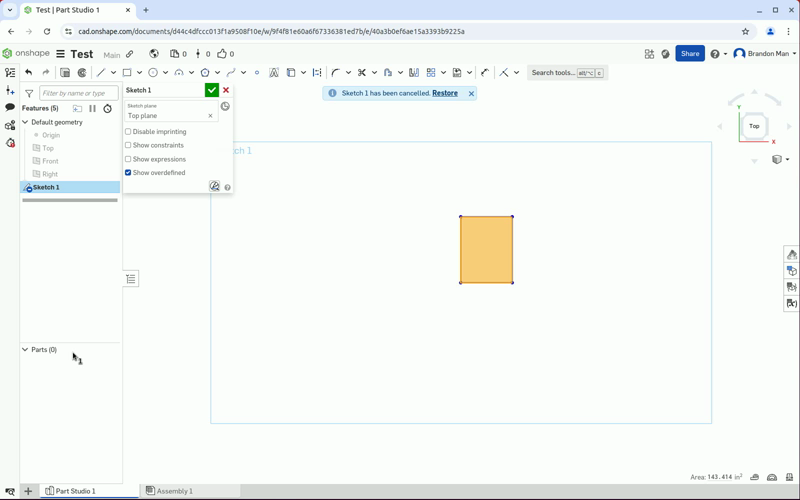
key(shift+y)
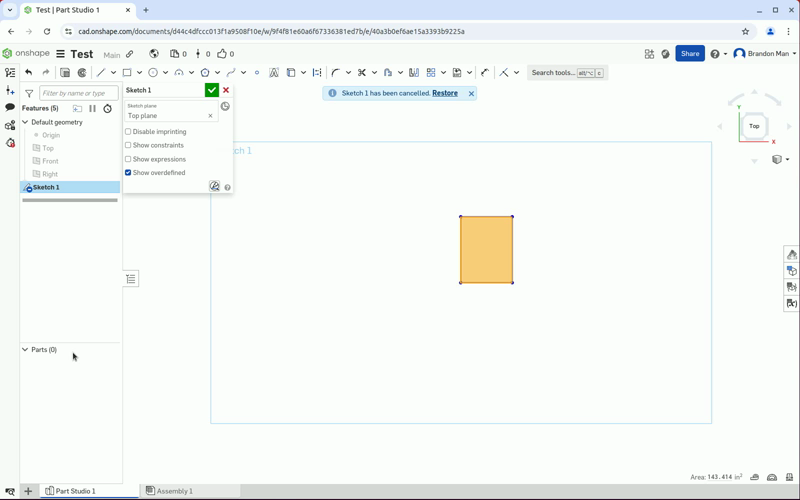
key(shift+e)
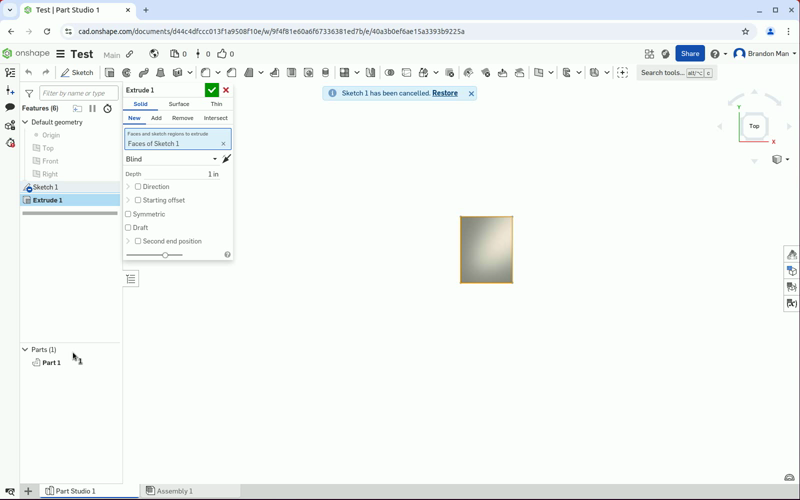
mouse_move(143, 106)
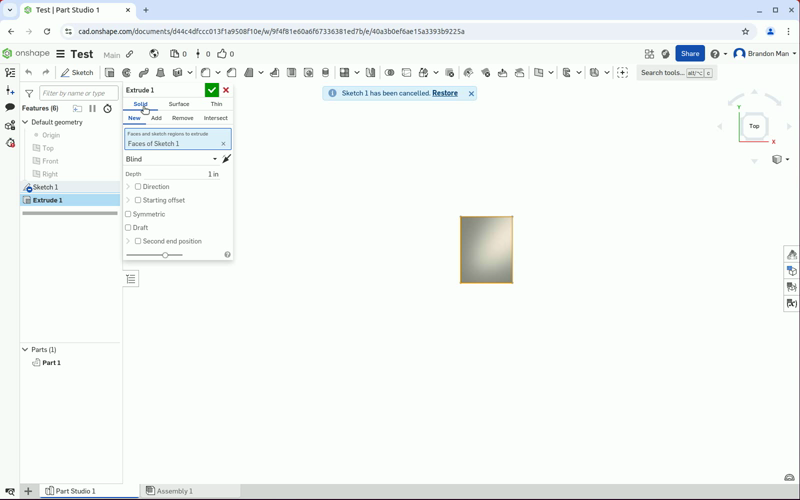
click(143, 106)
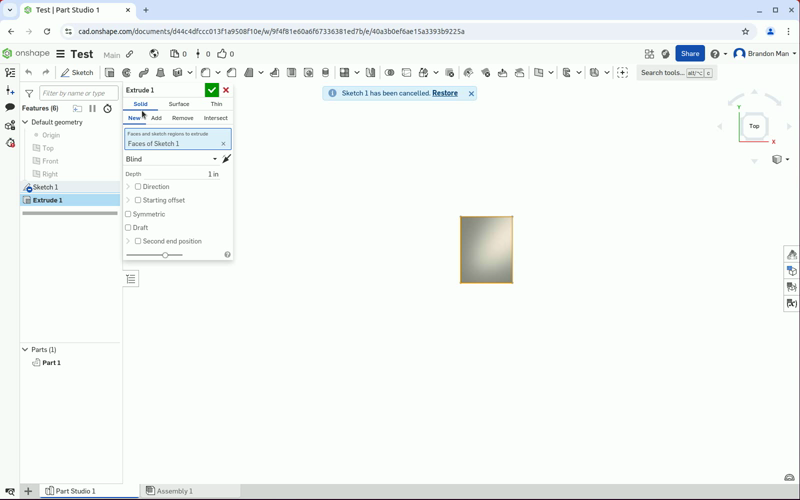
mouse_move(137, 120)
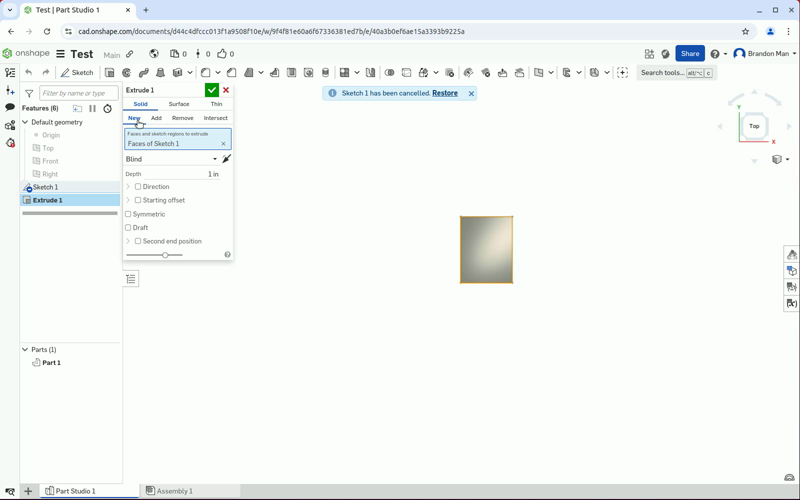
click(137, 120)
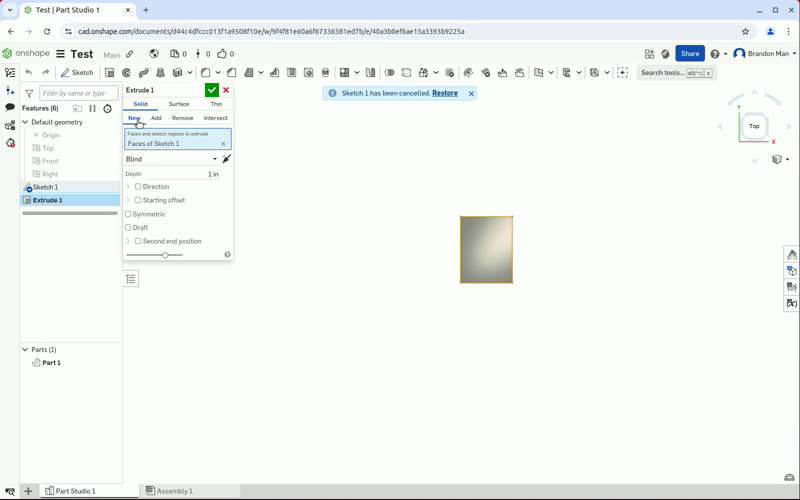
key(tab, 4)
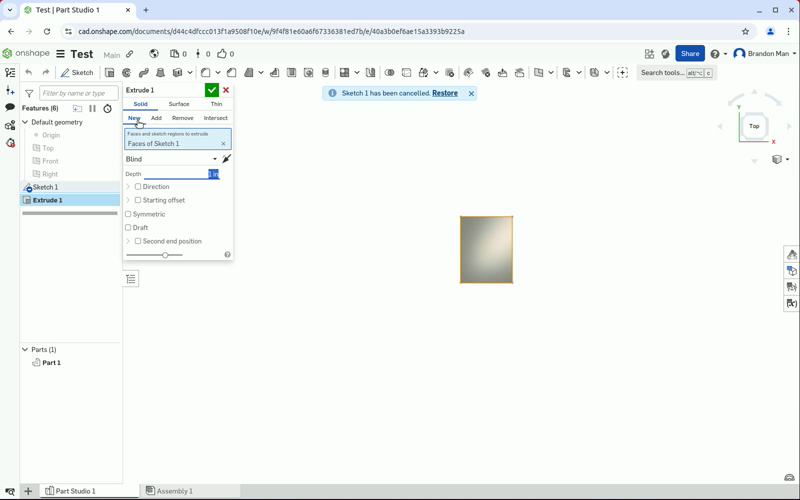
text(6.74)
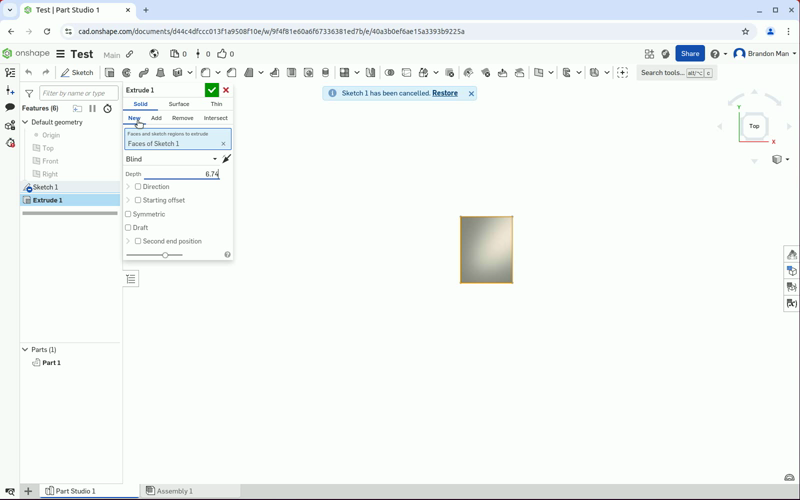
key(enter)
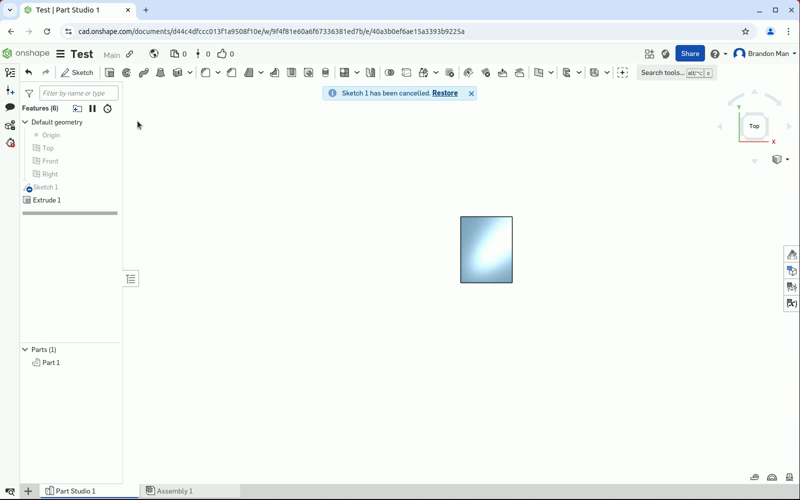
key(shift+h)
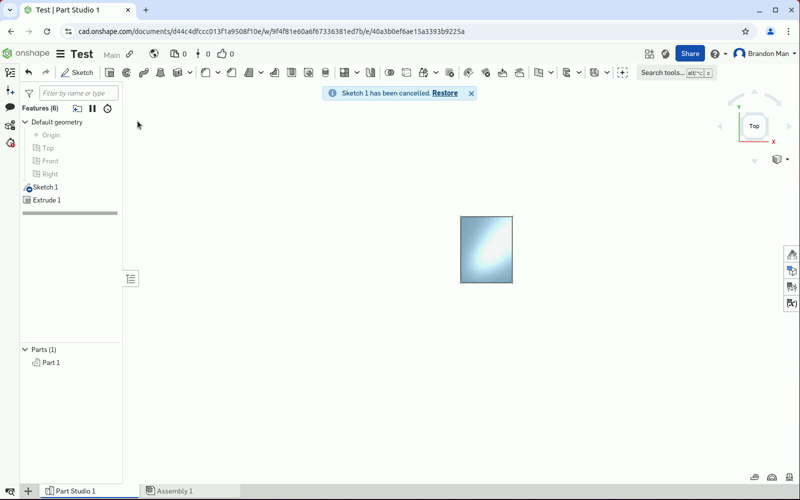
key(shift+h)
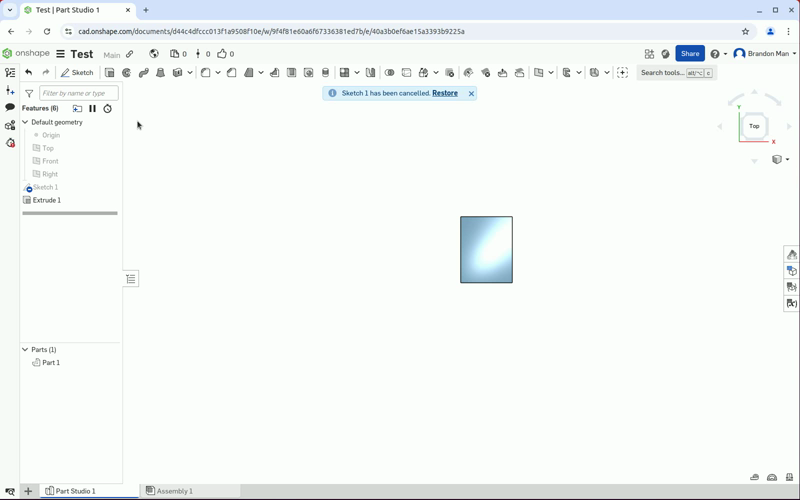
mouse_move(73, 189)
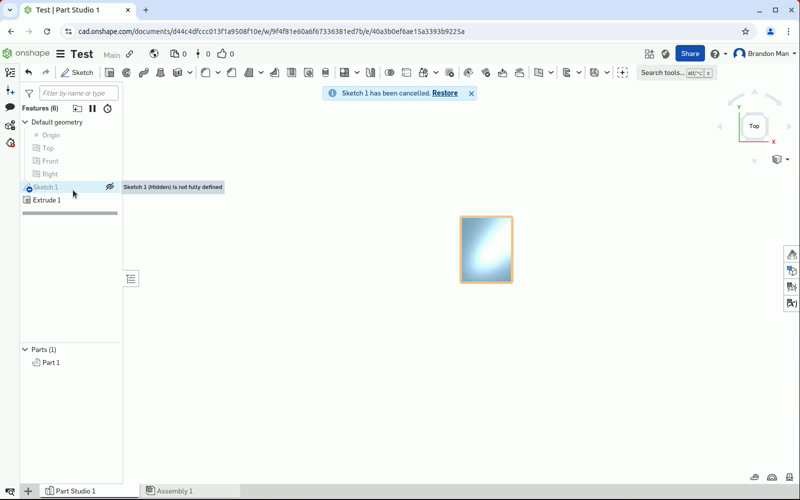
click(73, 189)
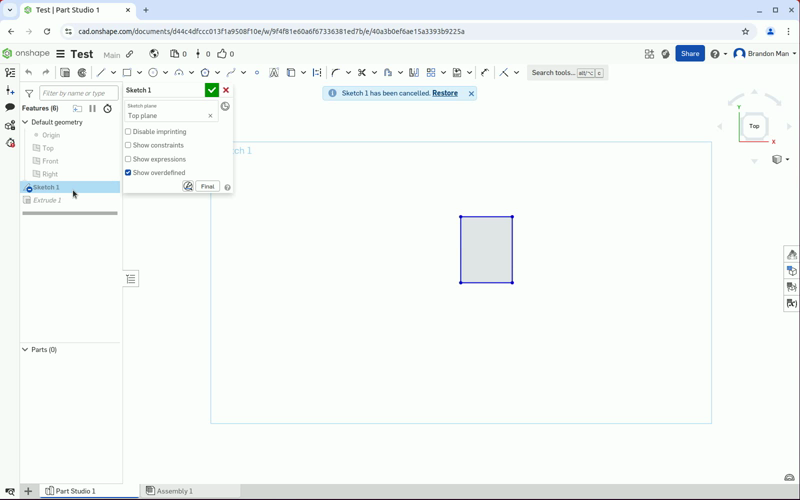
mouse_move(229, 92)
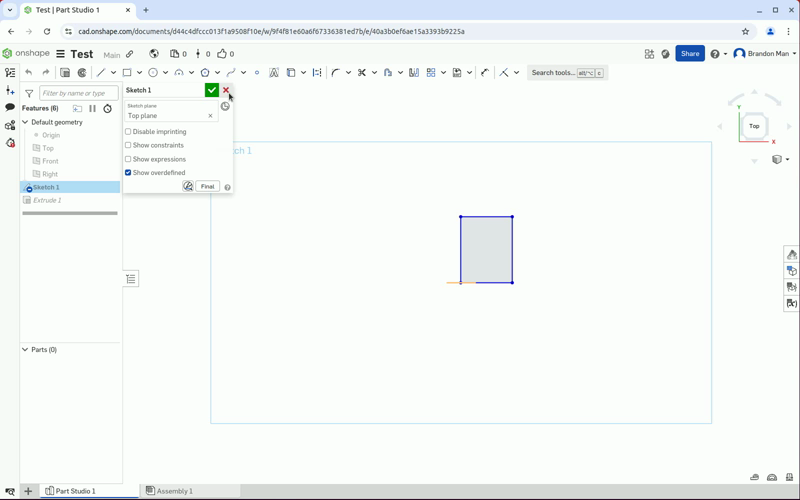
click(229, 92)
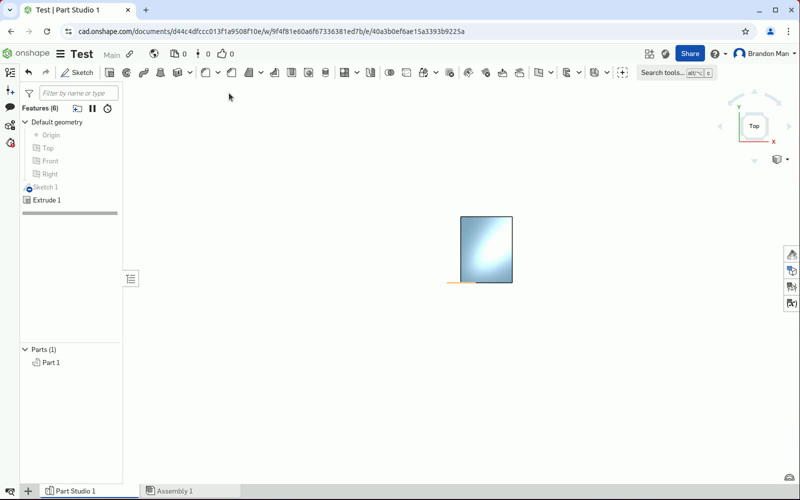
mouse_move(541, 75)
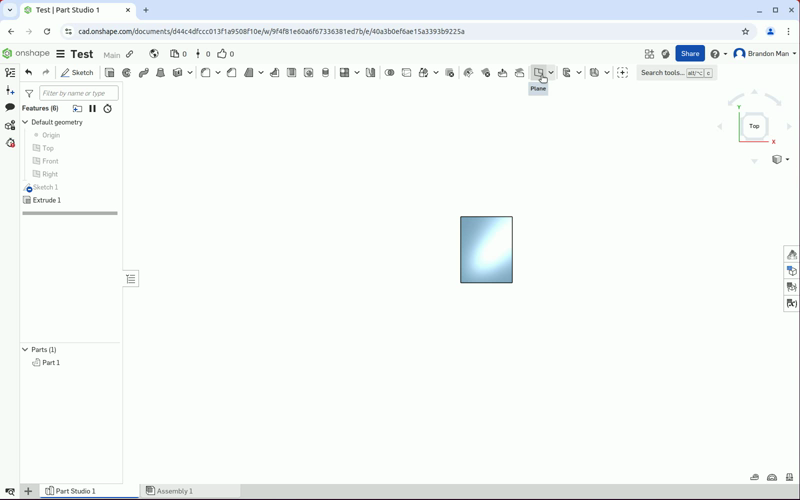
click(541, 75)
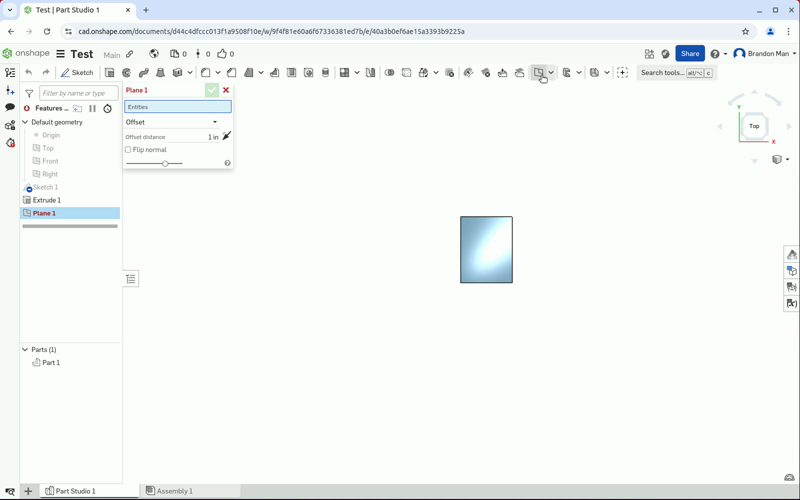
mouse_move(73, 150)
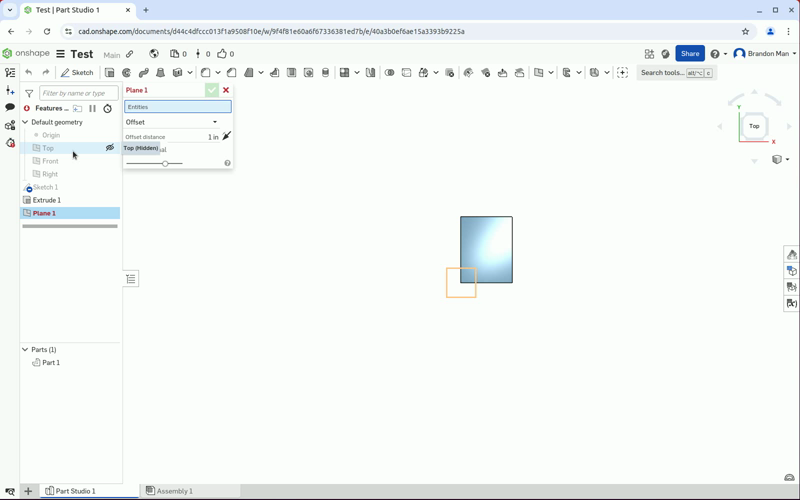
click(73, 150)
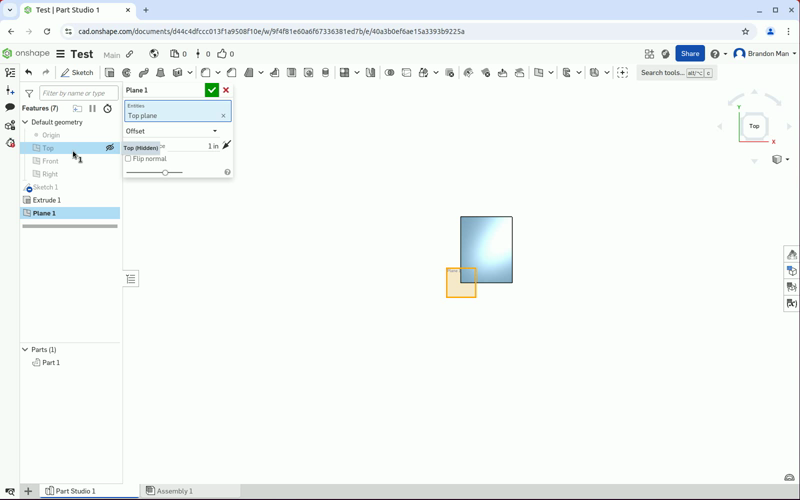
key(tab, 2)
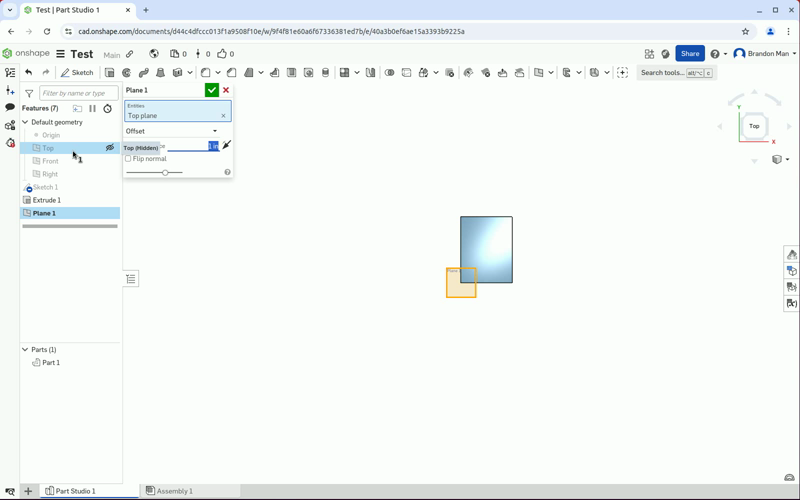
text(6.748)
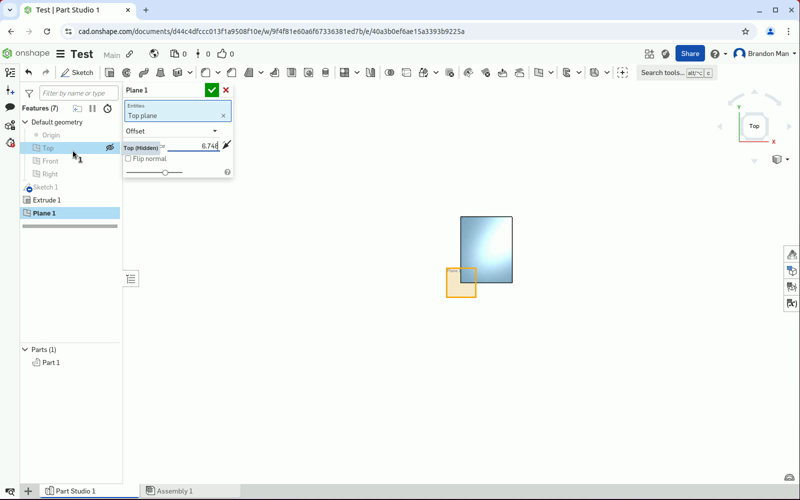
key(enter, 2)
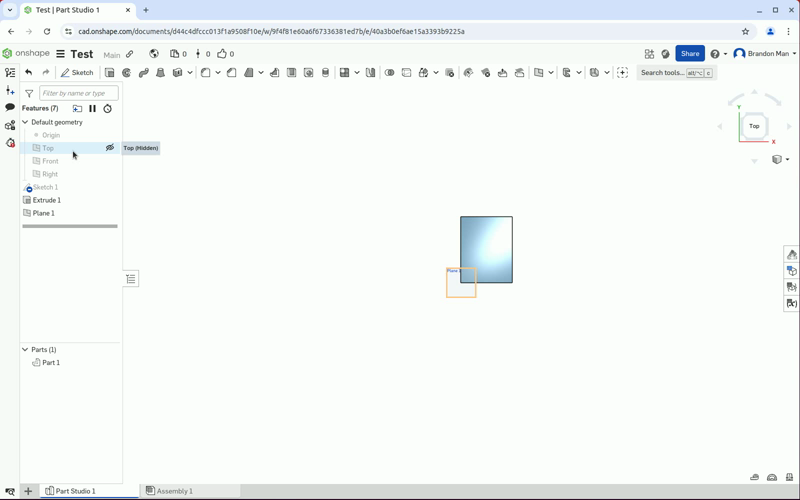
key(shift+s)
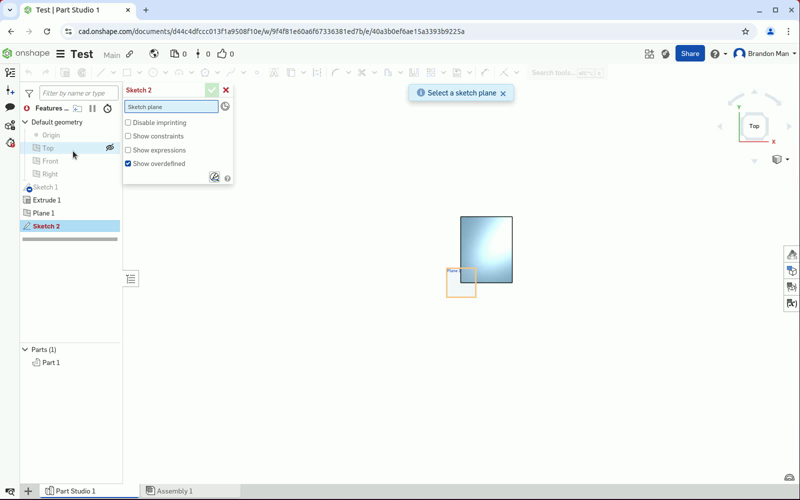
mouse_move(73, 215)
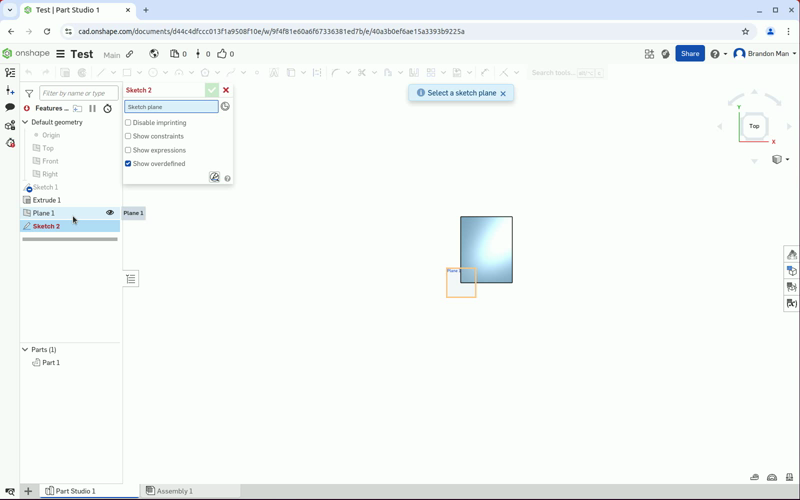
click(73, 215)
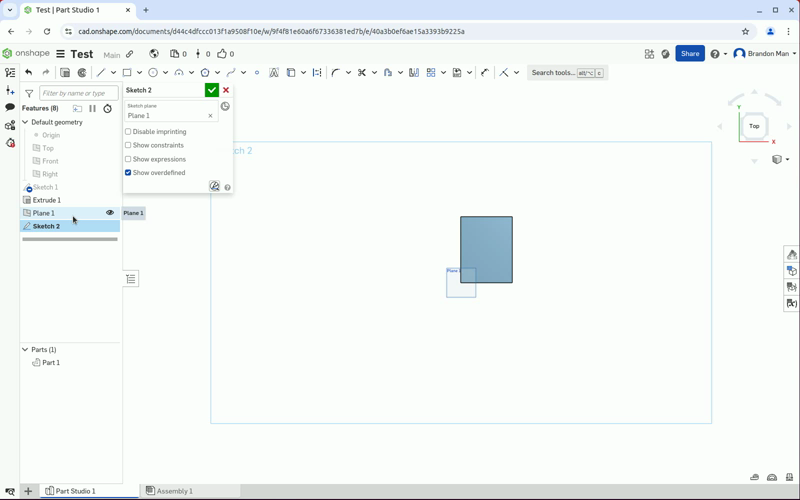
mouse_move(73, 352)
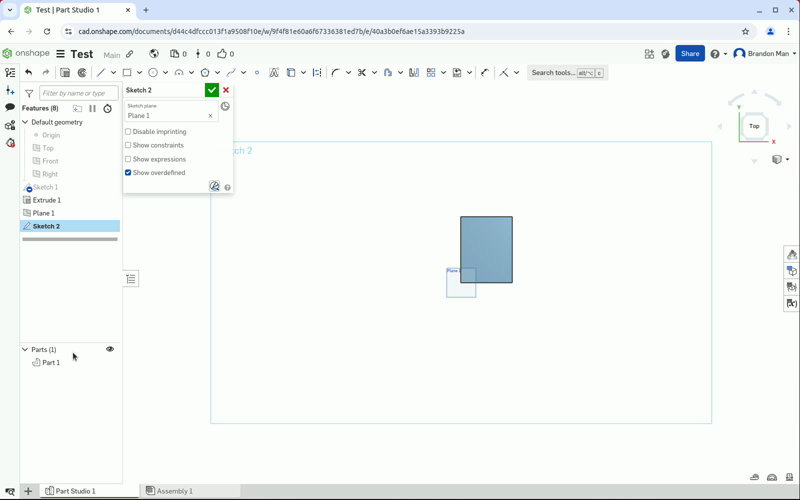
key(y)
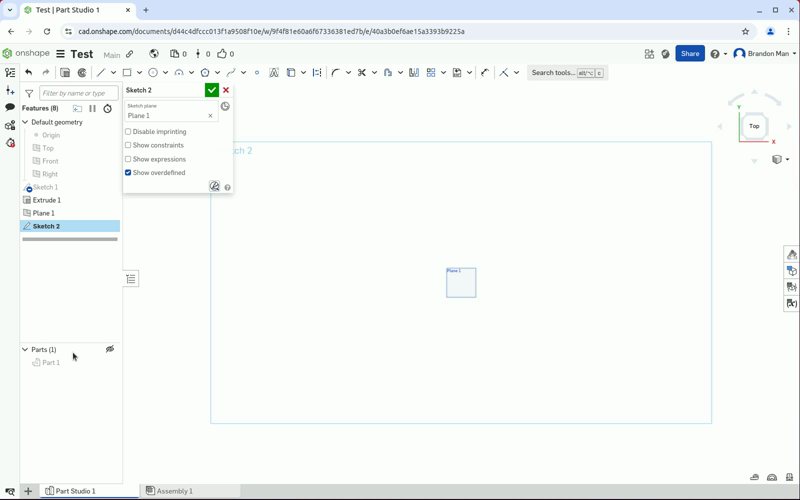
key(l)
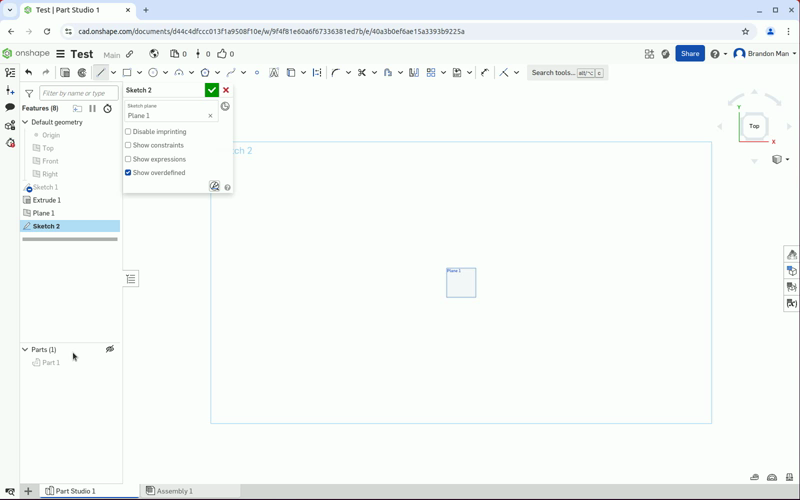
key_down(shift)
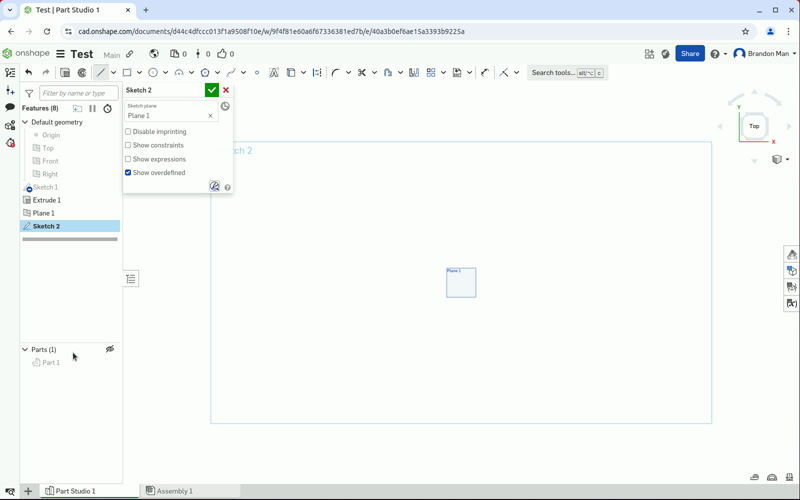
mouse_move(460, 282)
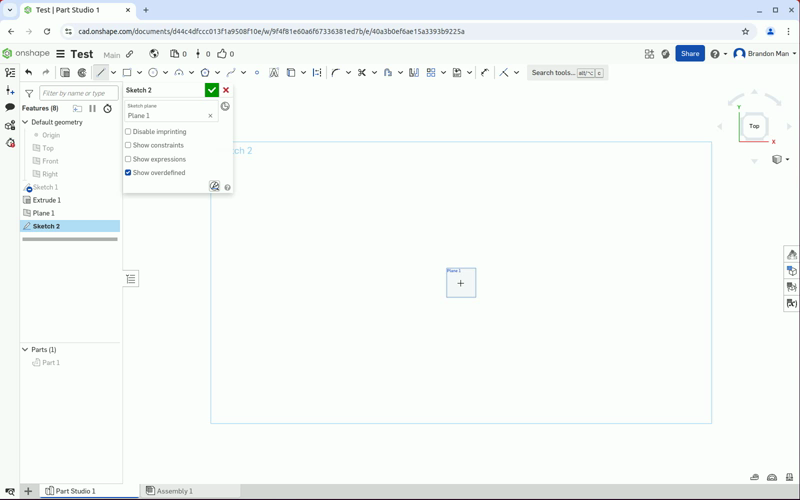
click(460, 282)
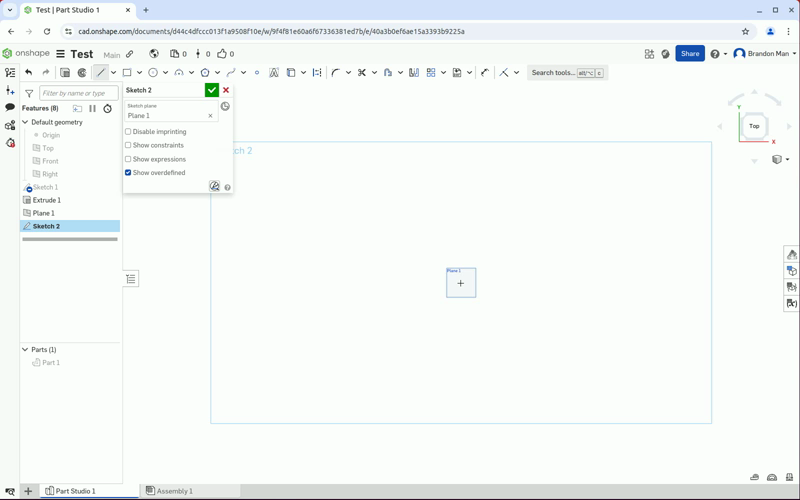
key_up(shift)
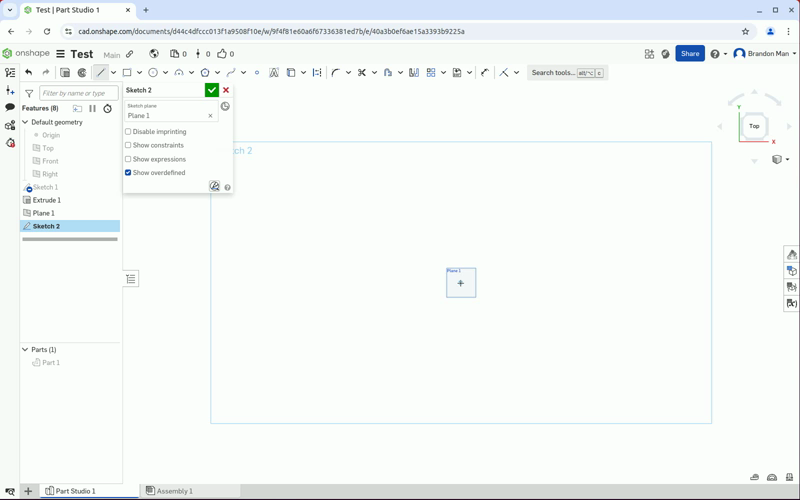
key_down(shift)
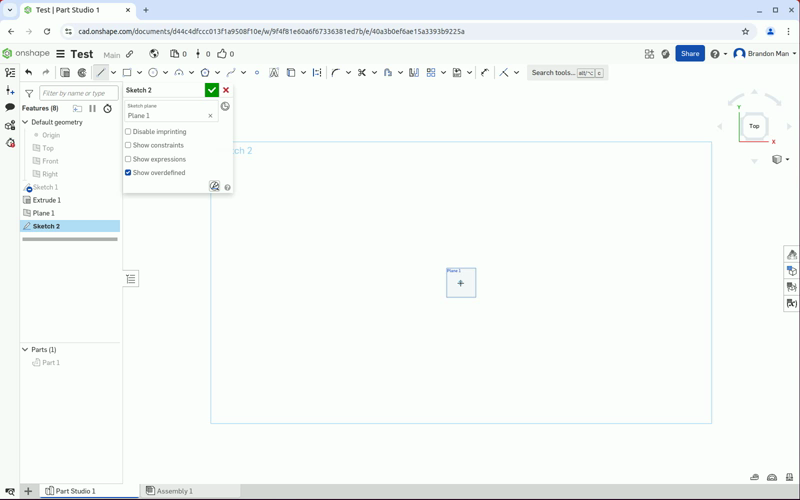
mouse_move(490, 282)
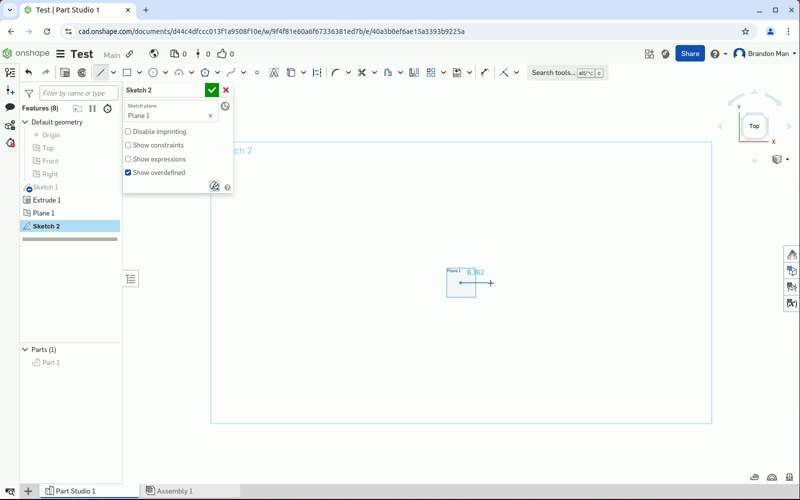
mouse_move(474, 282)
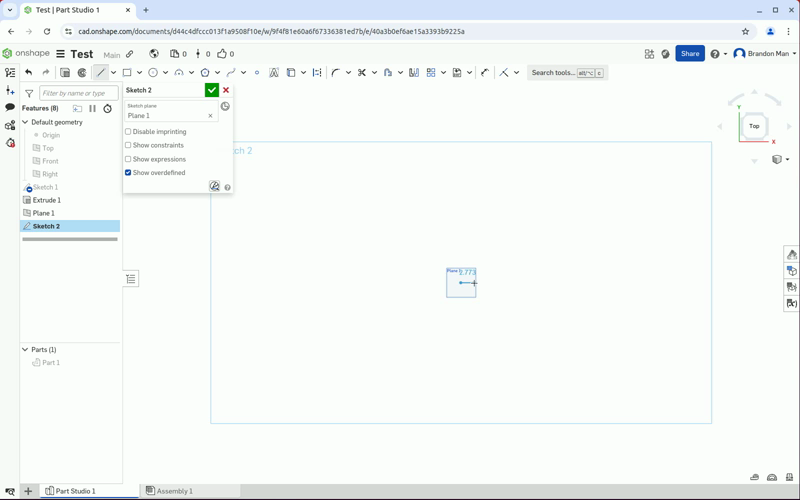
click(474, 282)
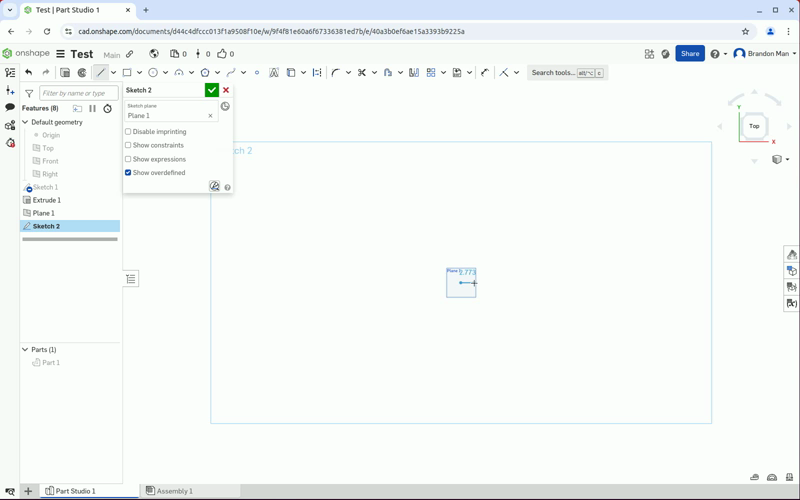
key_up(shift)
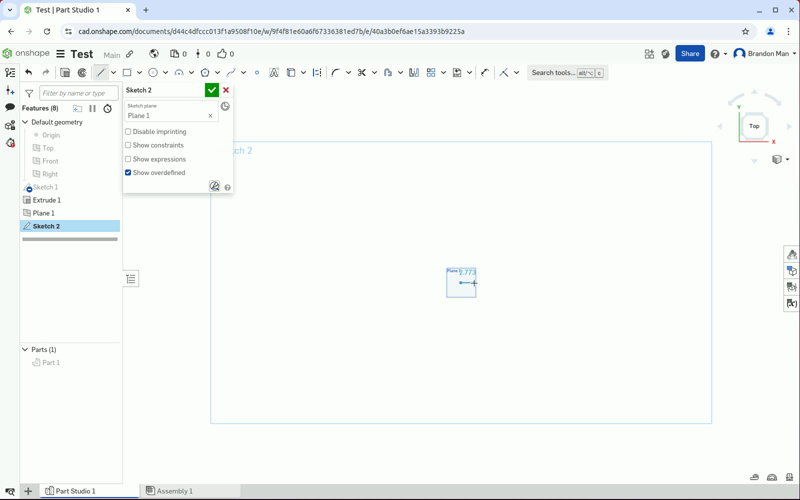
key_down(shift)
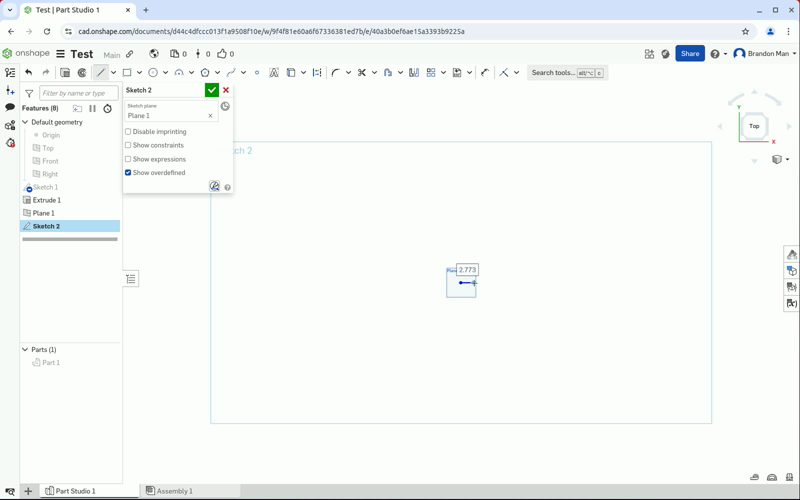
mouse_move(474, 216)
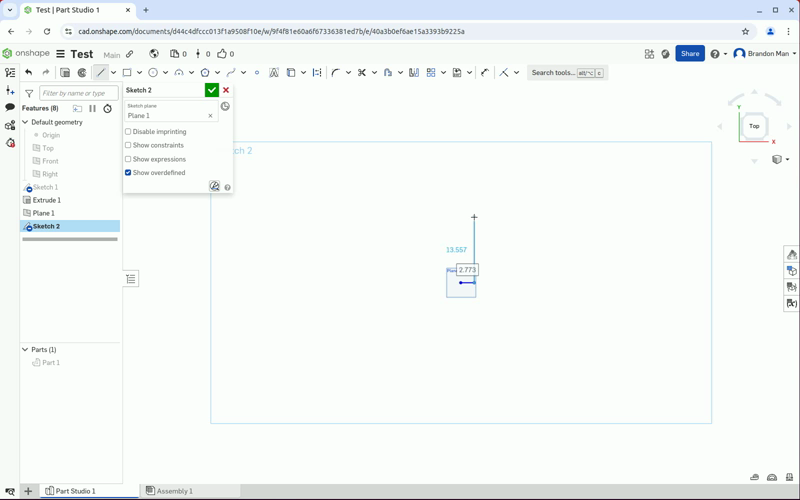
click(474, 216)
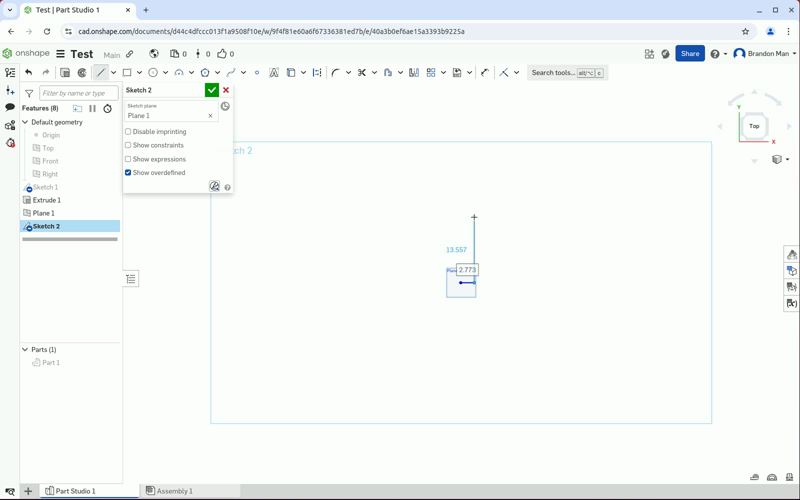
key_up(shift)
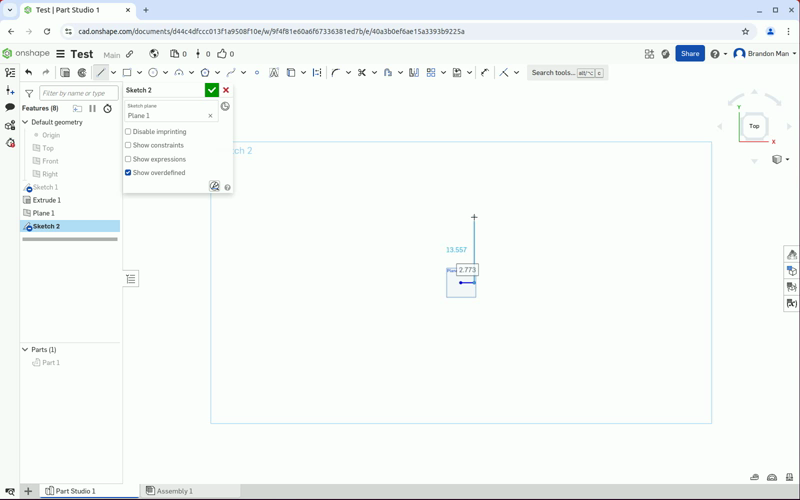
key_down(shift)
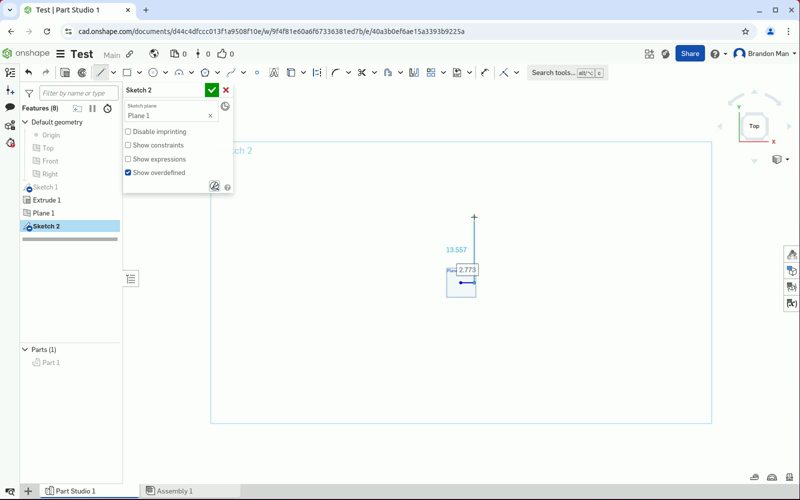
mouse_move(504, 216)
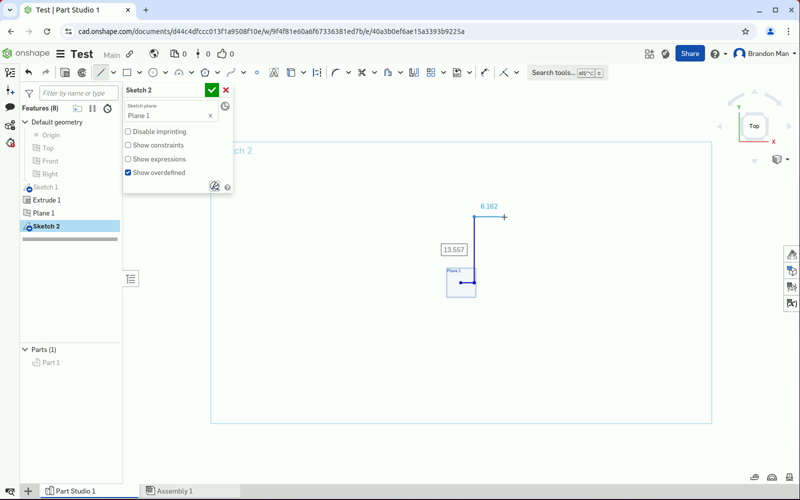
mouse_move(460, 216)
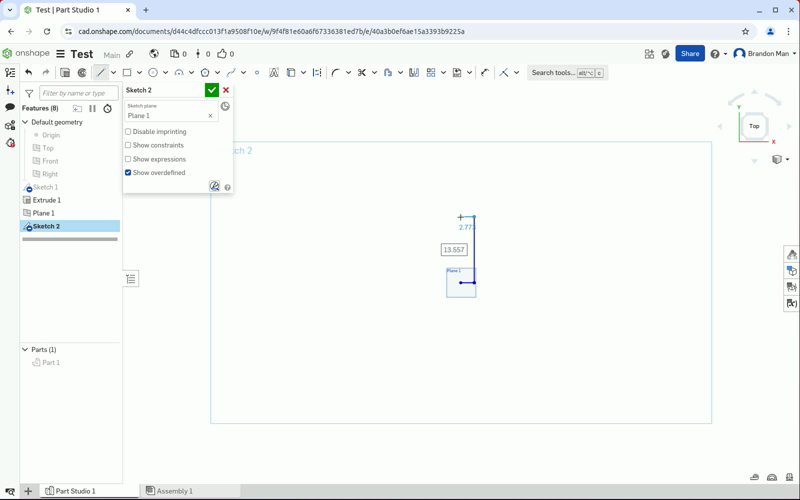
click(460, 216)
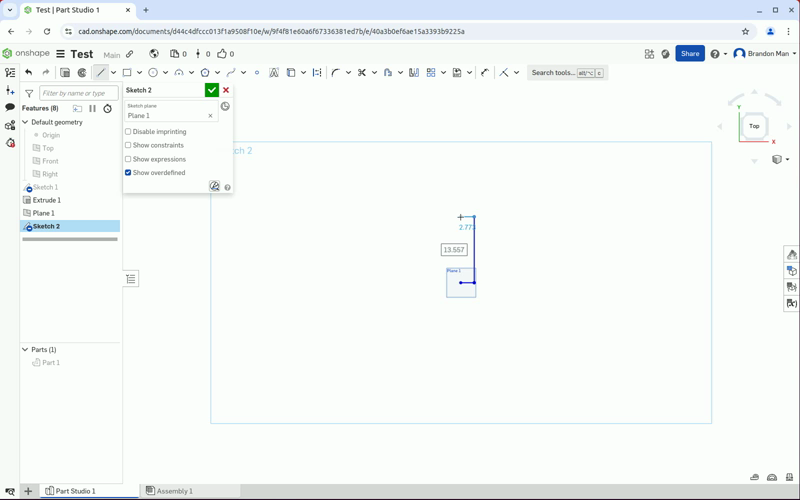
key_up(shift)
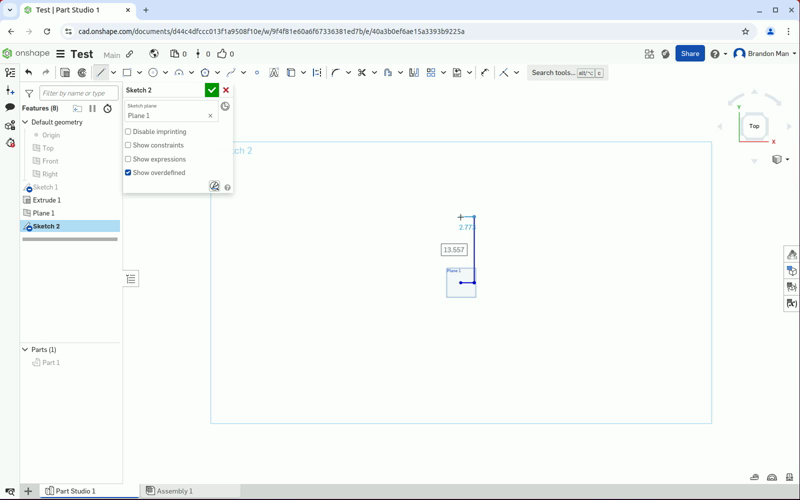
key_down(shift)
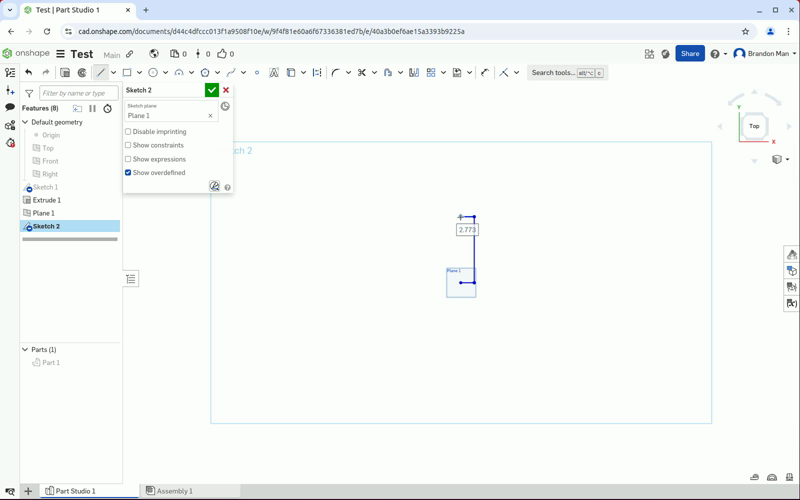
mouse_move(460, 282)
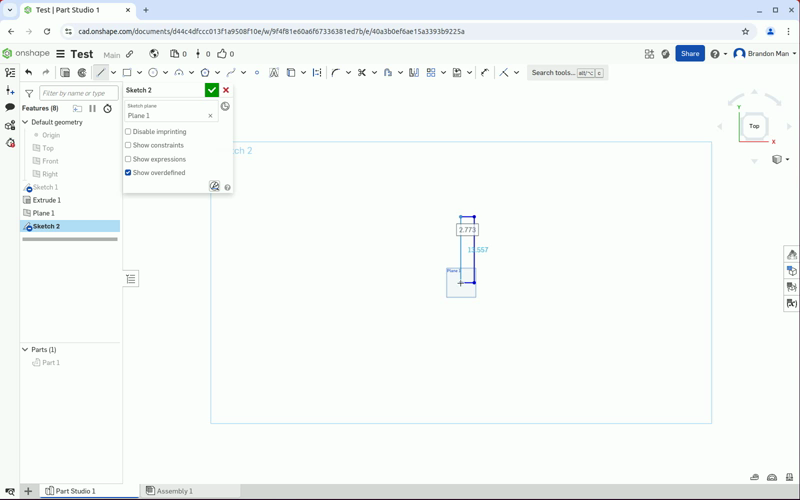
key_up(shift)
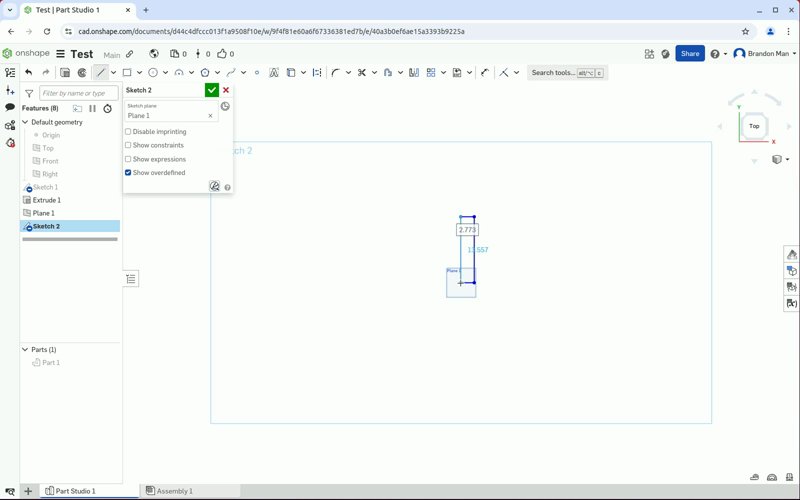
click(460, 282)
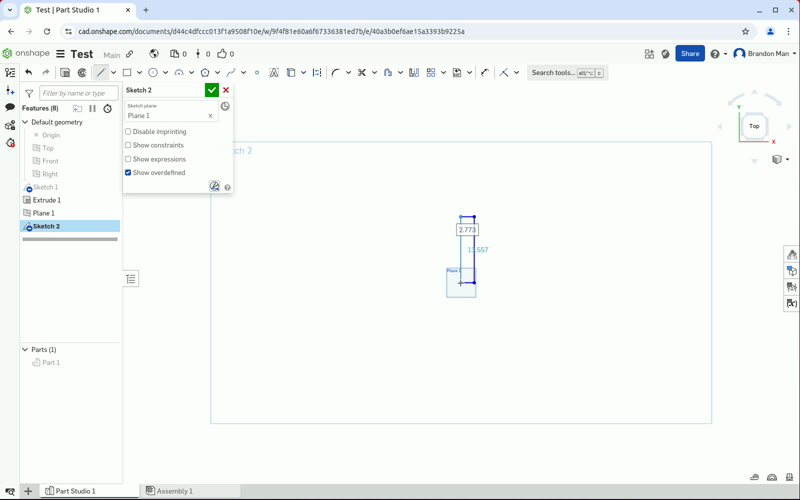
key(esc)
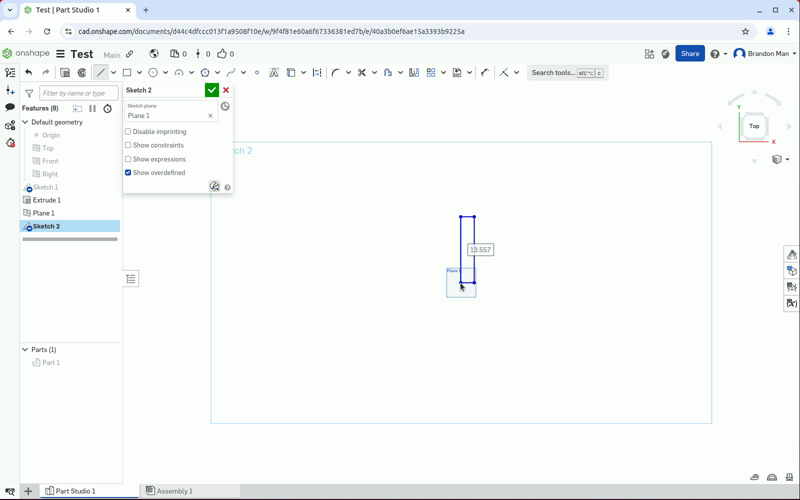
mouse_move(469, 218)
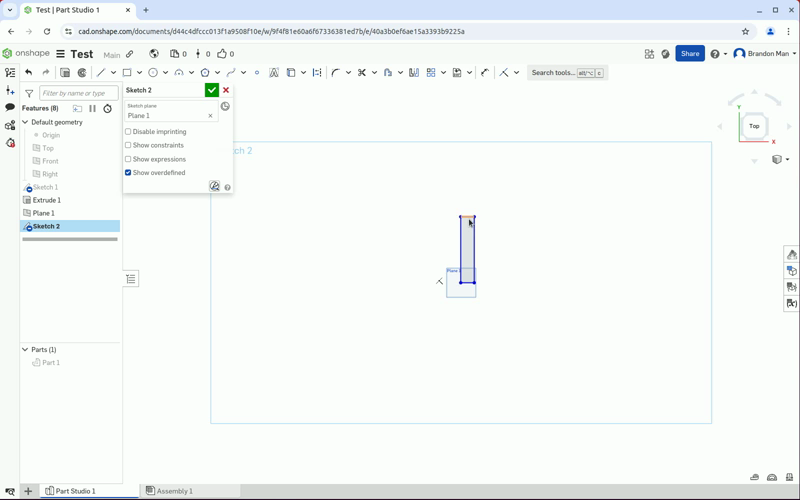
scroll(6)
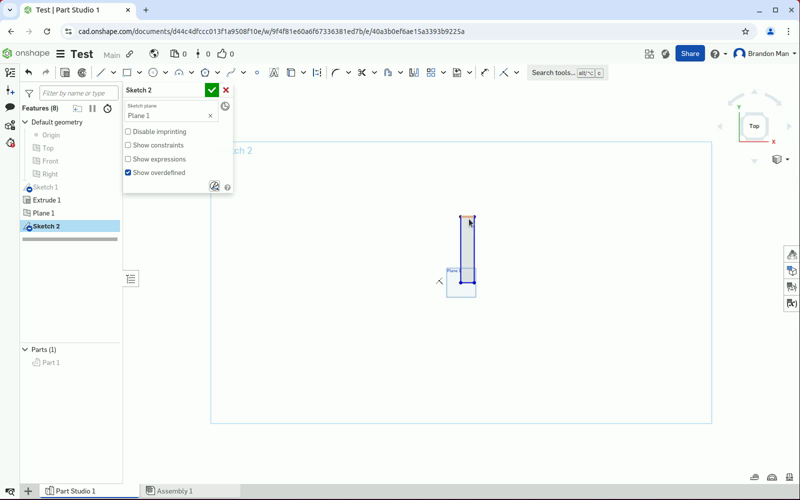
scroll(6)
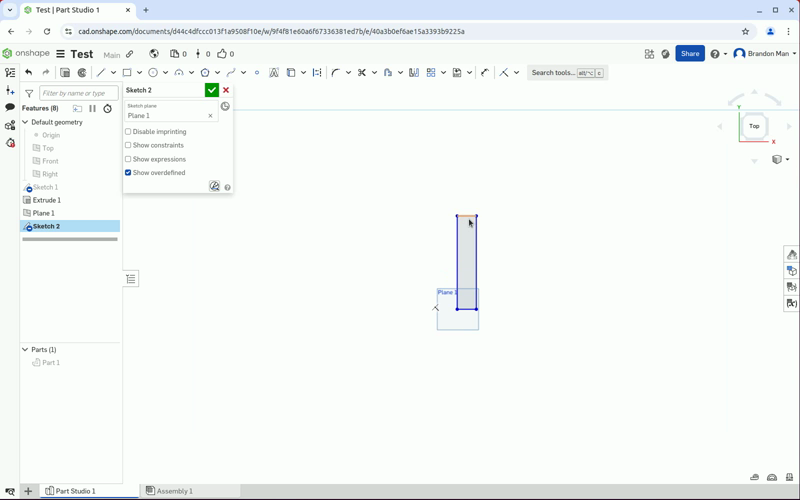
scroll(6)
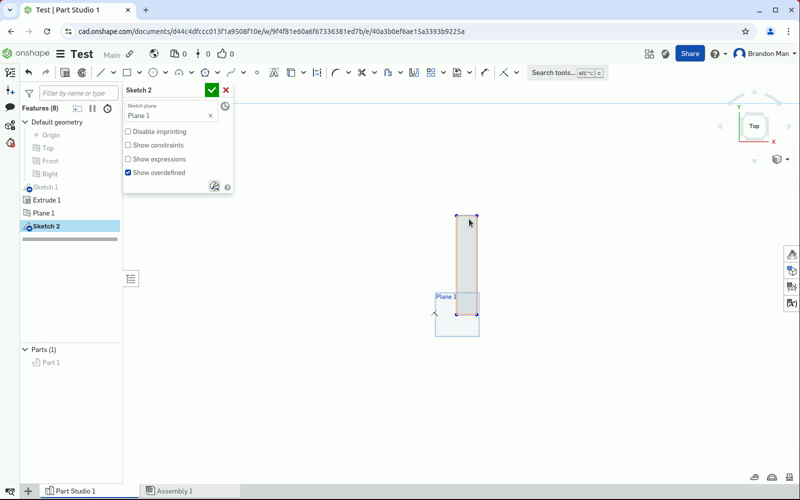
scroll(6)
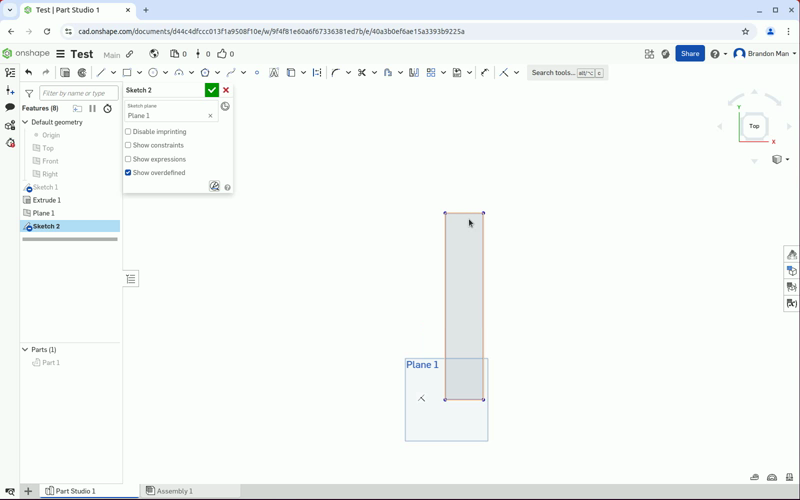
scroll(6)
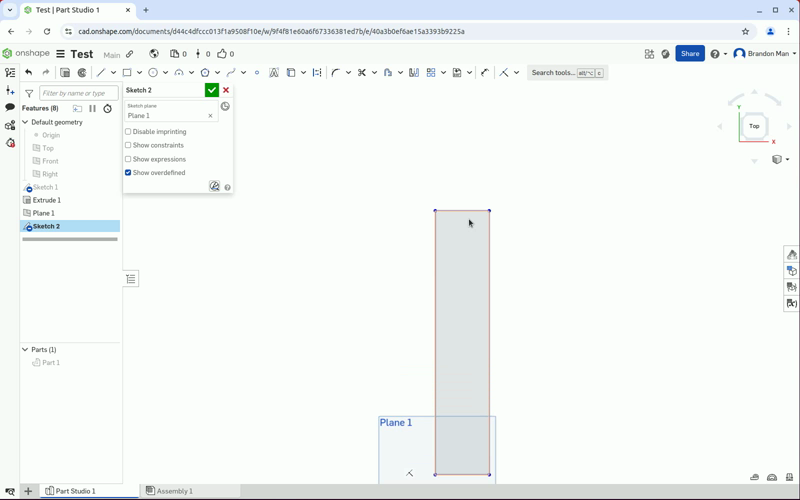
scroll(6)
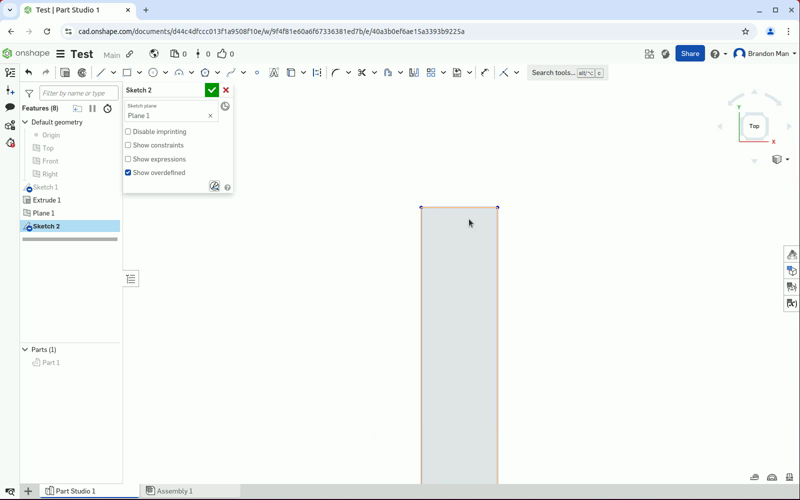
scroll(6)
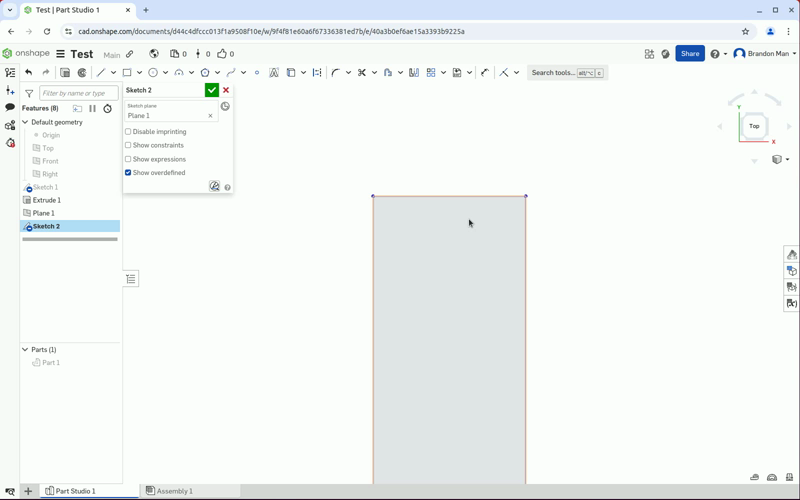
click(469, 218)
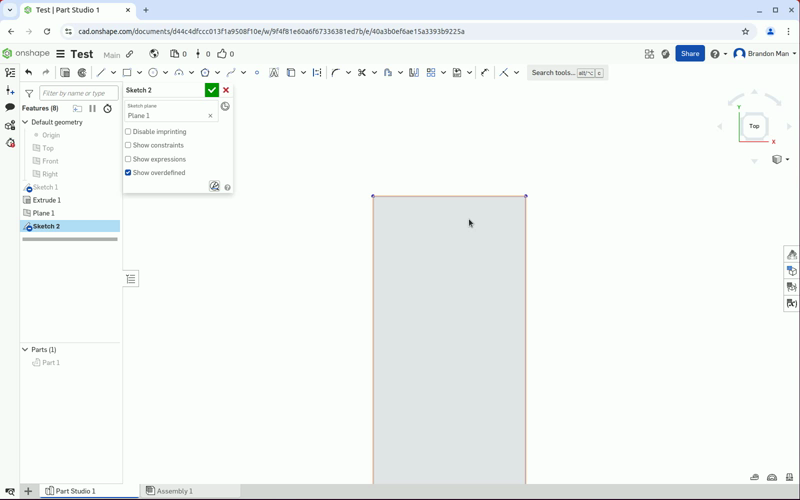
scroll(-6)
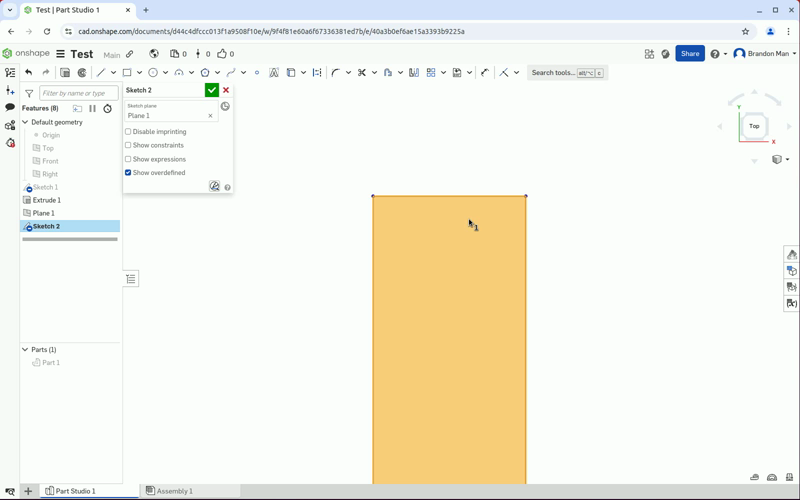
scroll(-6)
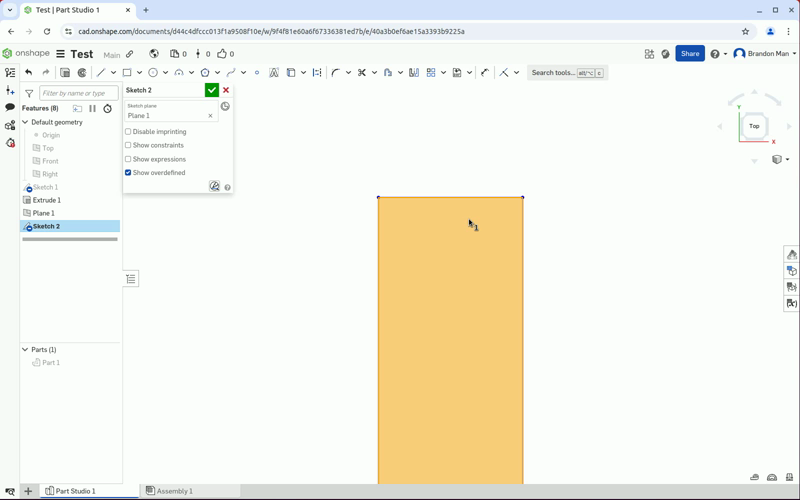
scroll(-6)
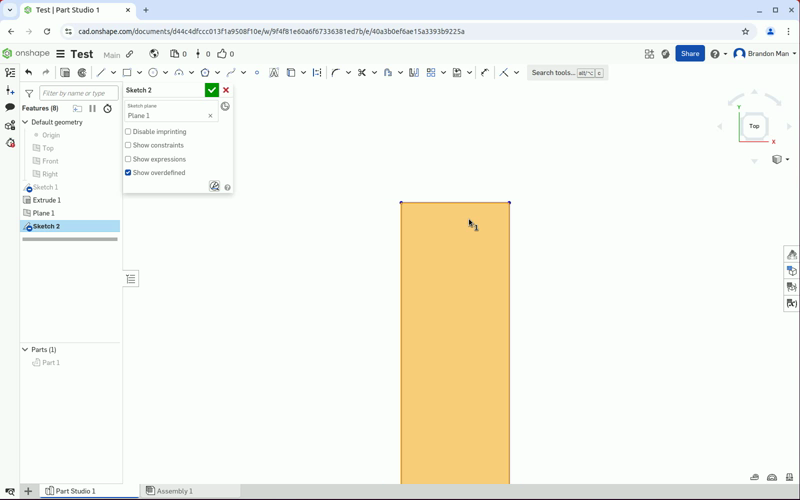
scroll(-6)
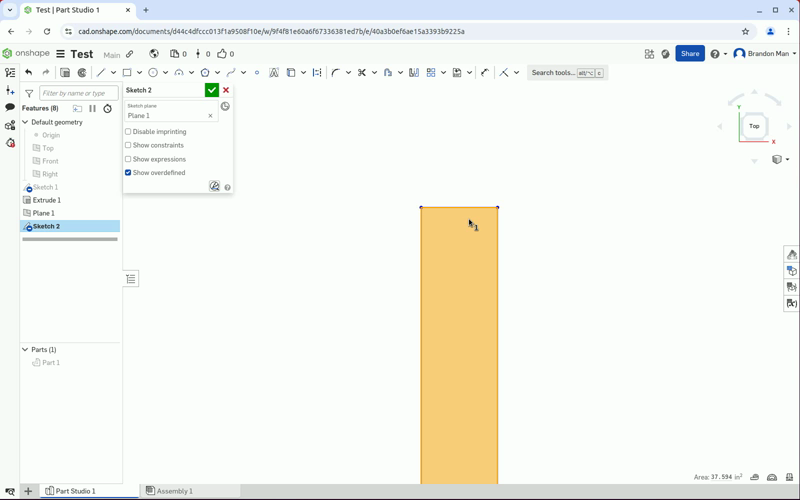
scroll(-6)
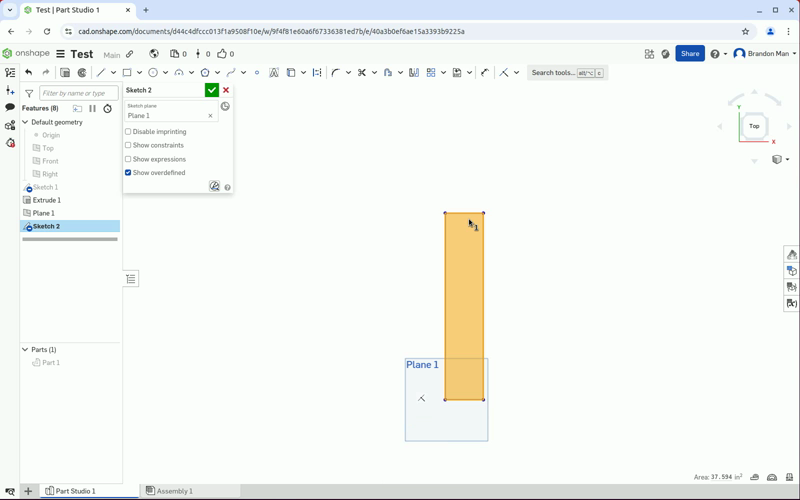
scroll(-6)
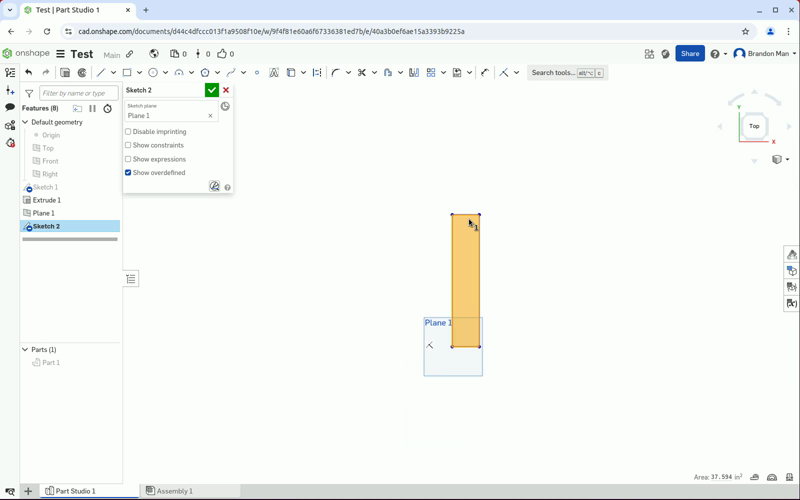
scroll(-6)
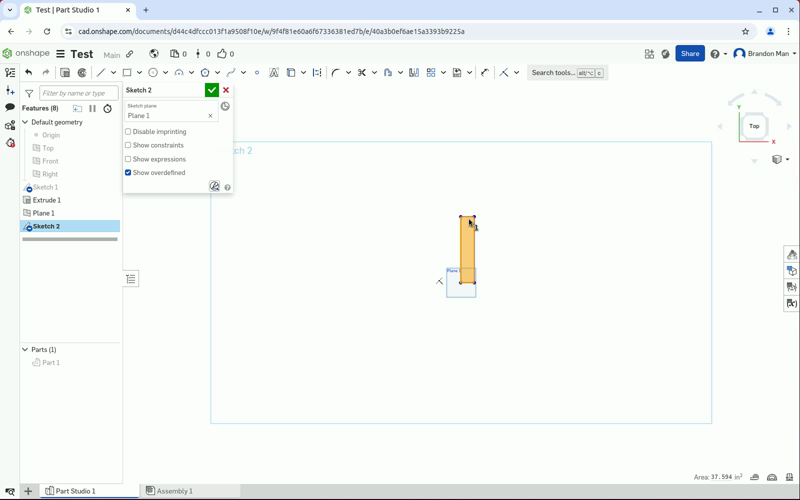
mouse_move(73, 352)
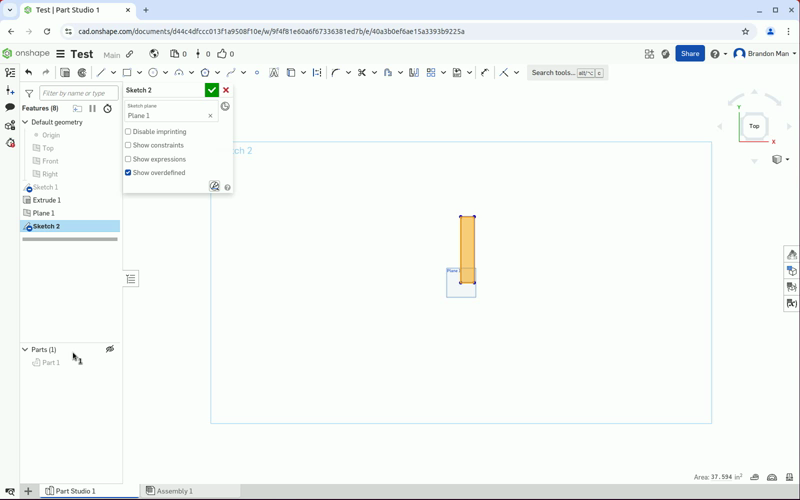
key(shift+y)
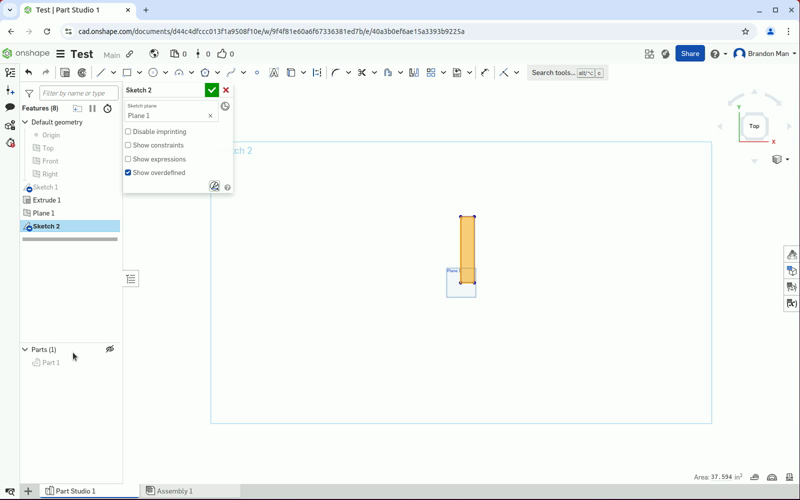
key(shift+e)
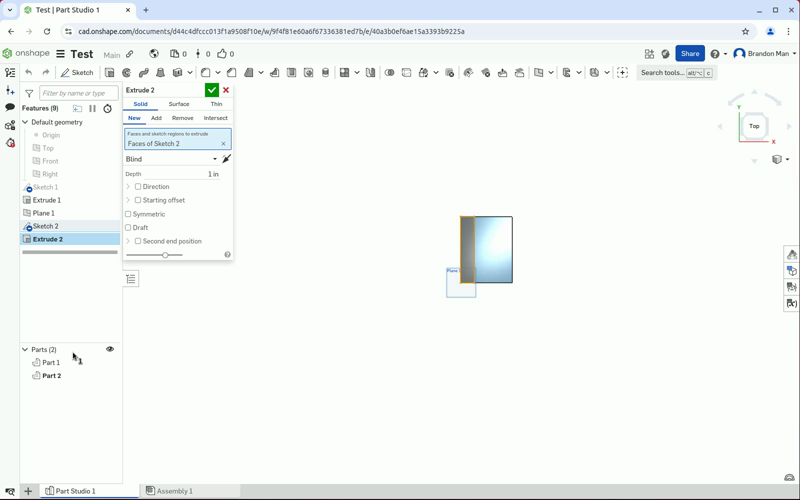
mouse_move(143, 106)
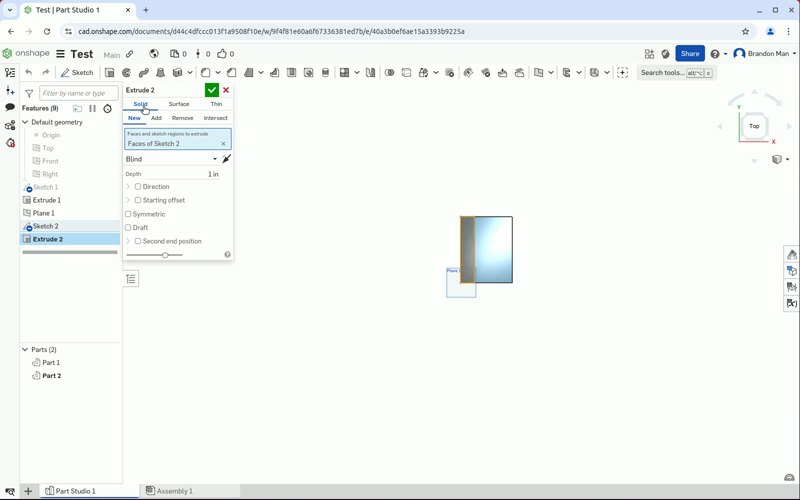
click(143, 106)
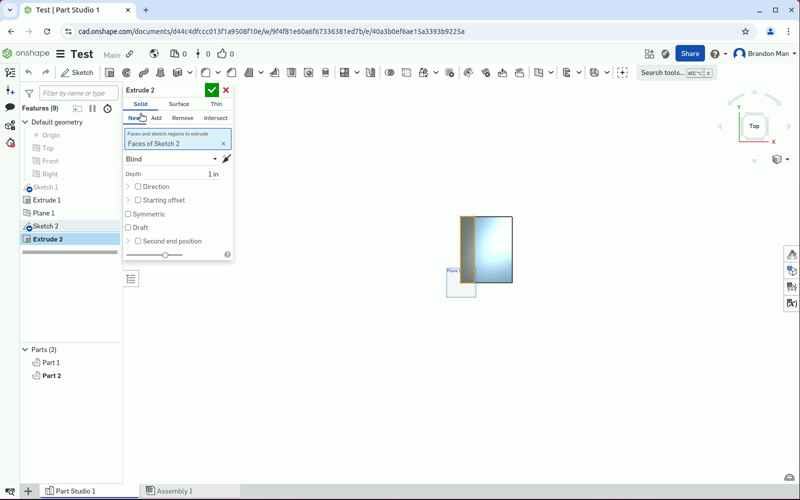
mouse_move(137, 120)
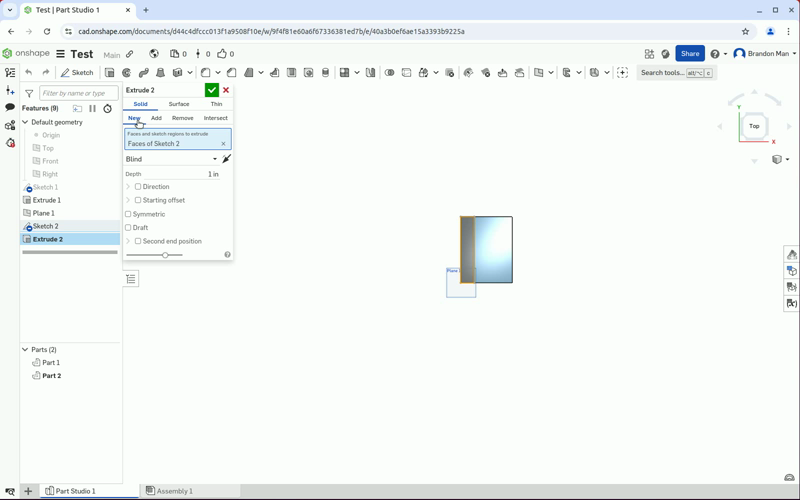
click(137, 120)
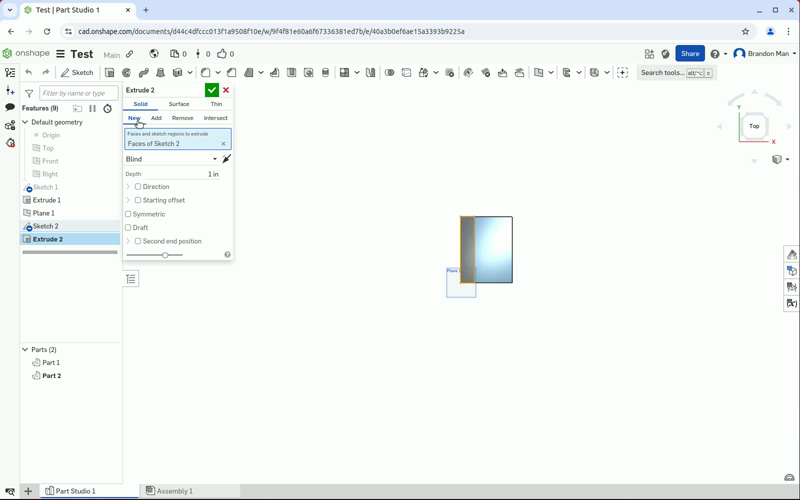
key(tab, 4)
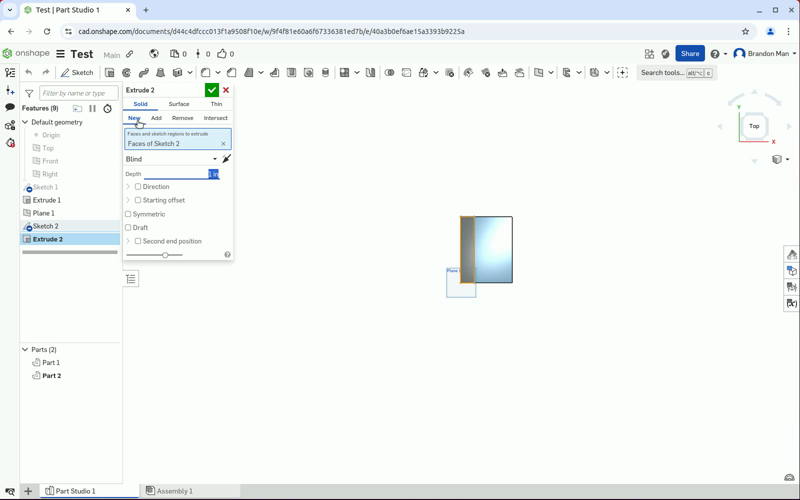
text(16.368)
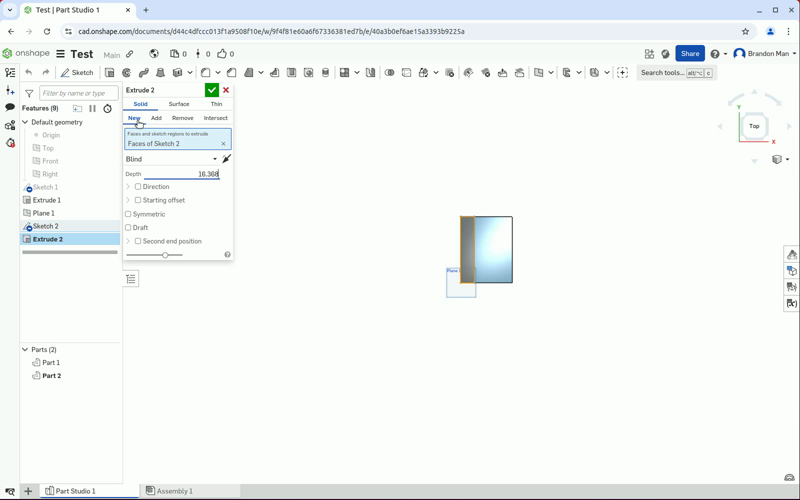
key(enter)
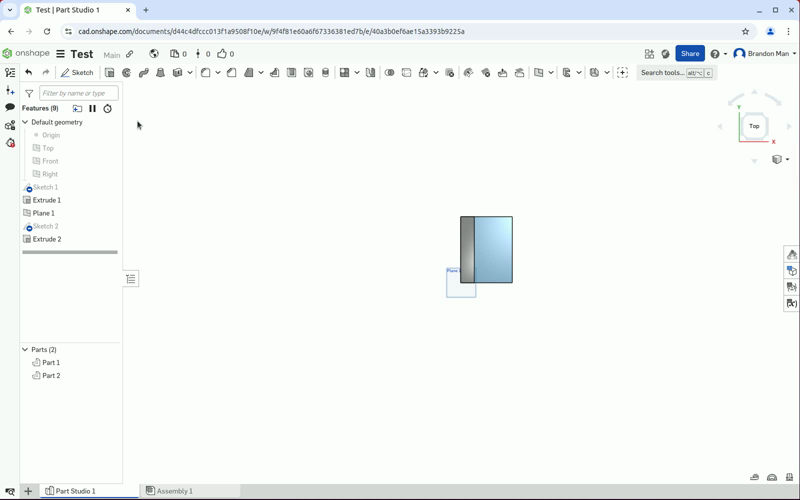
key(shift+h)
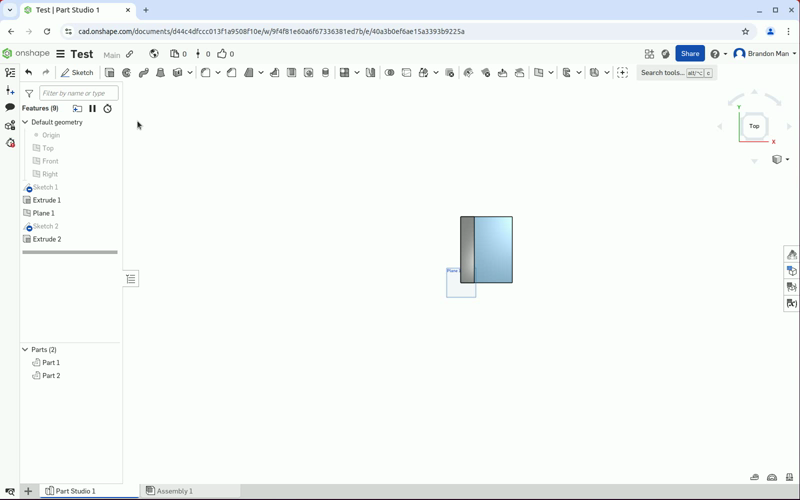
key(shift+h)
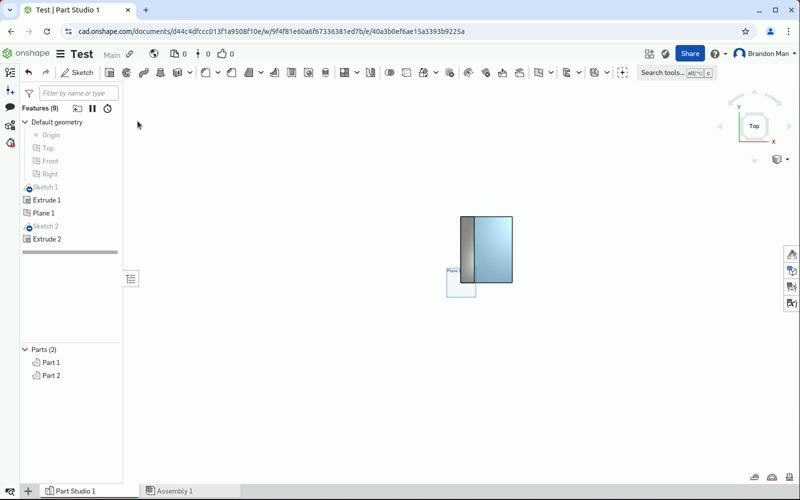
mouse_move(73, 189)
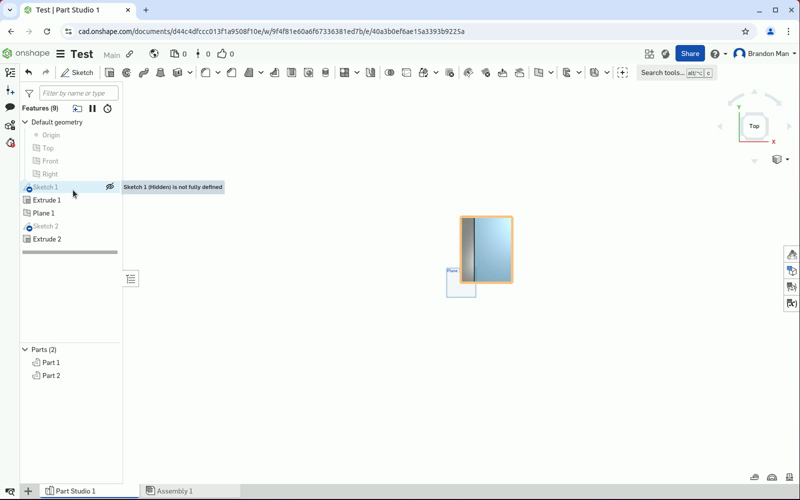
click(73, 189)
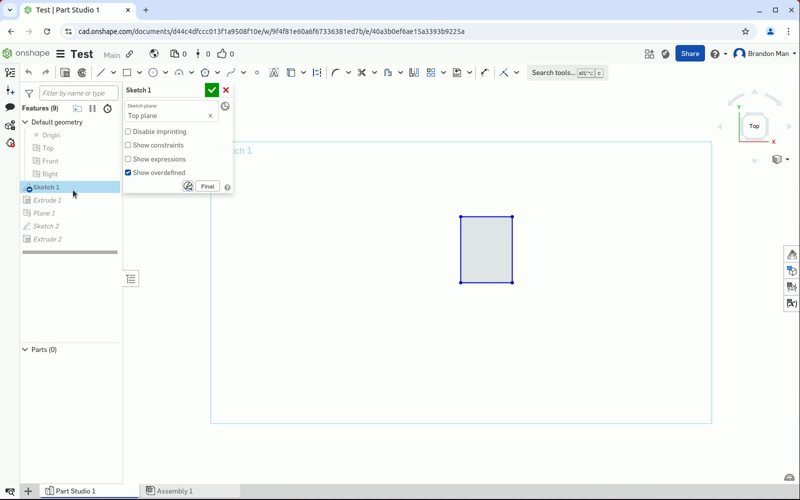
mouse_move(229, 92)
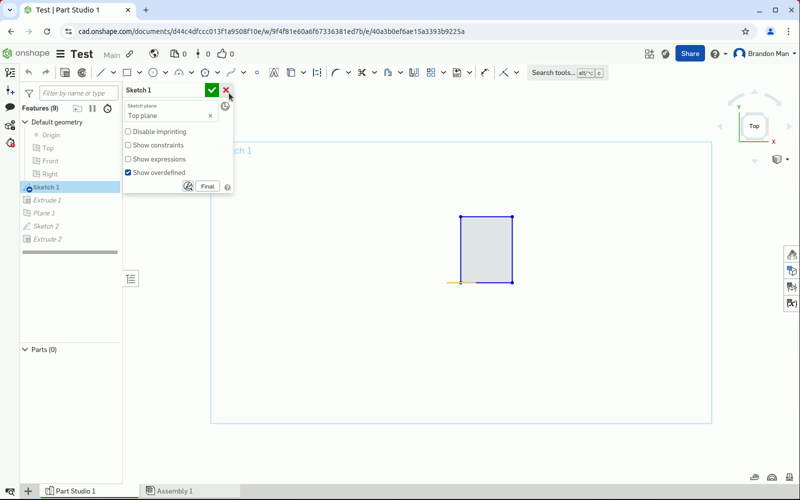
click(229, 92)
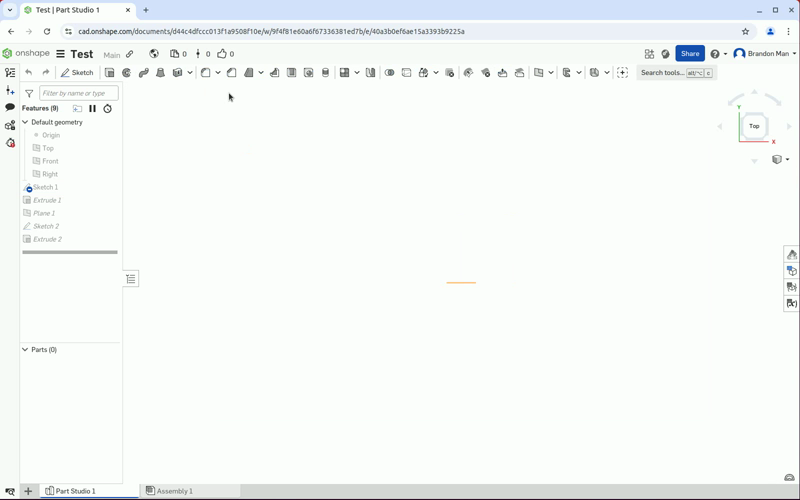
key(shift+s)
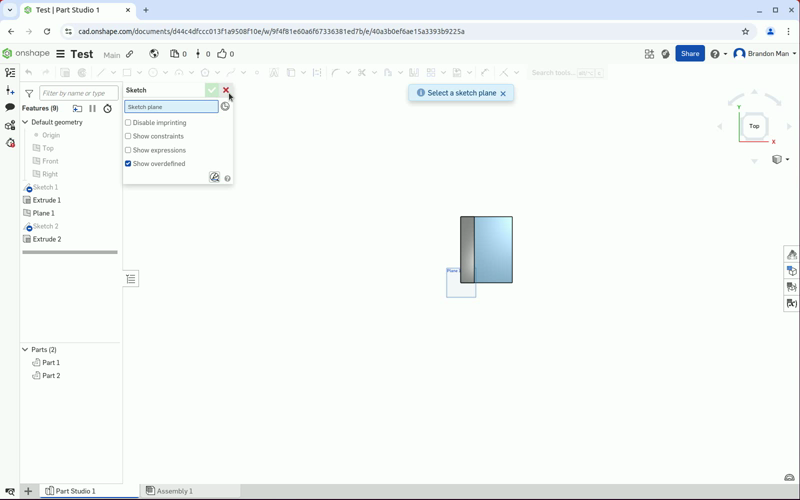
mouse_move(73, 215)
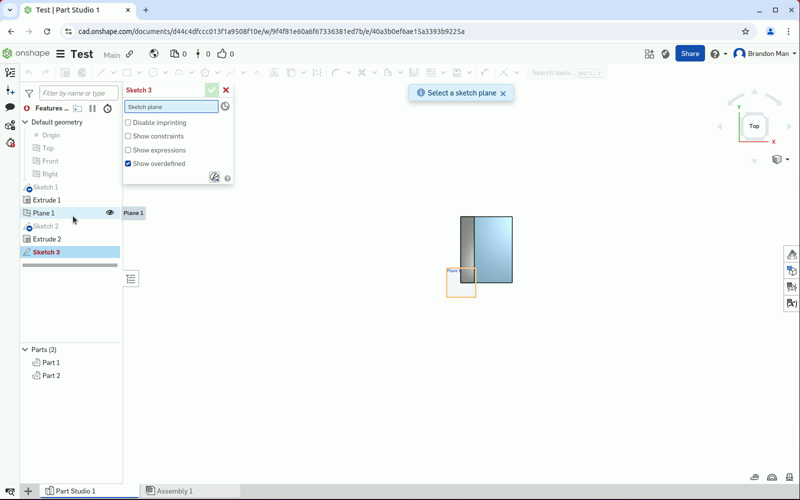
click(73, 215)
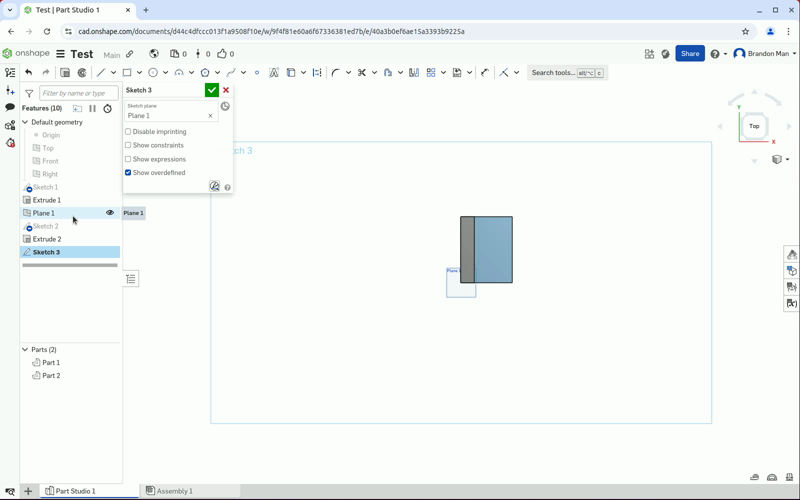
mouse_move(73, 352)
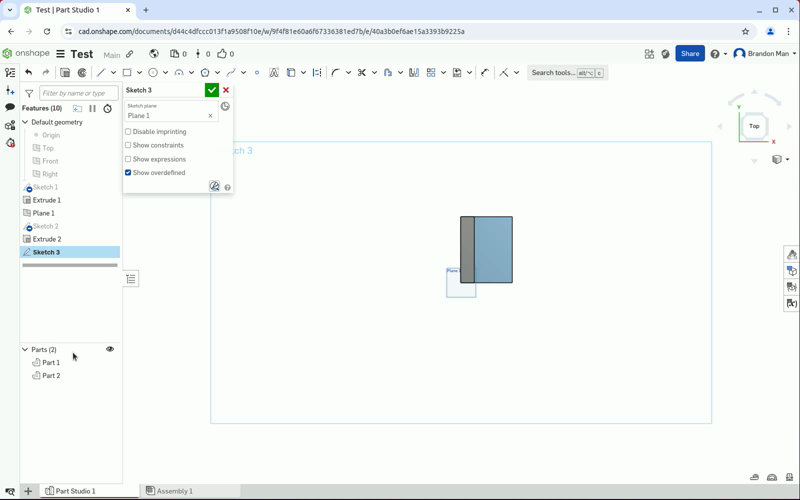
key(y)
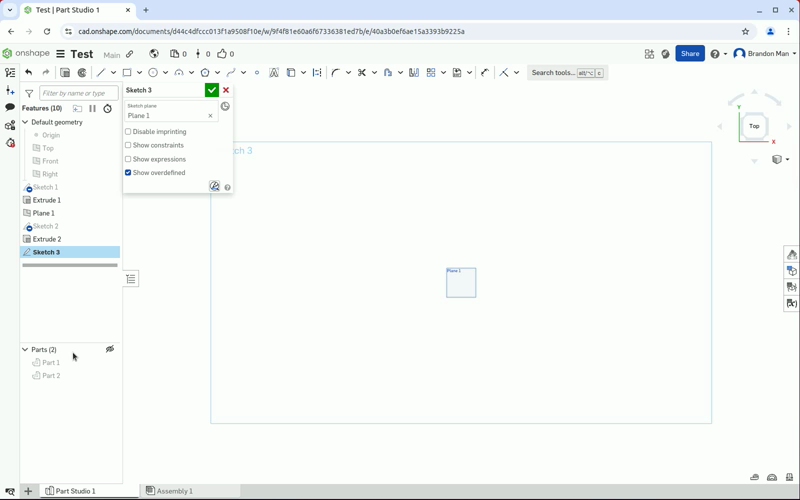
key(l)
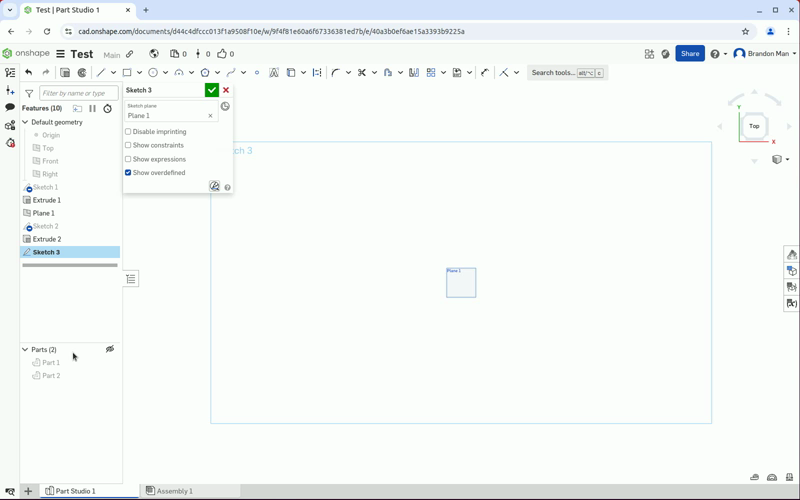
key_down(shift)
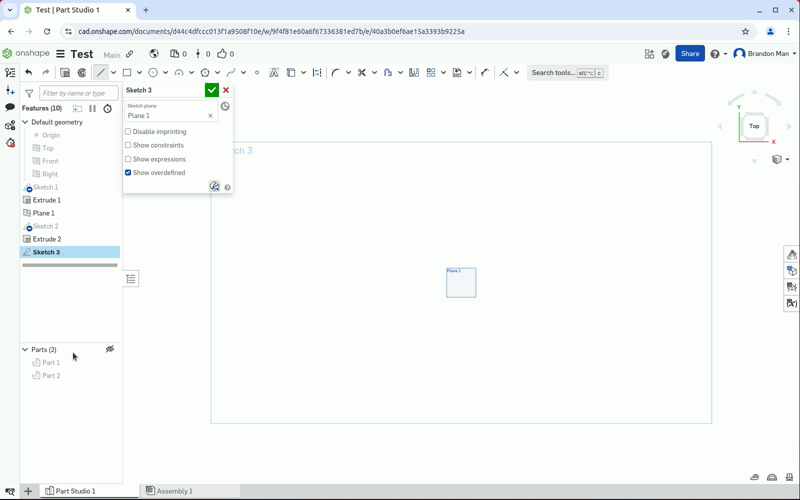
mouse_move(498, 282)
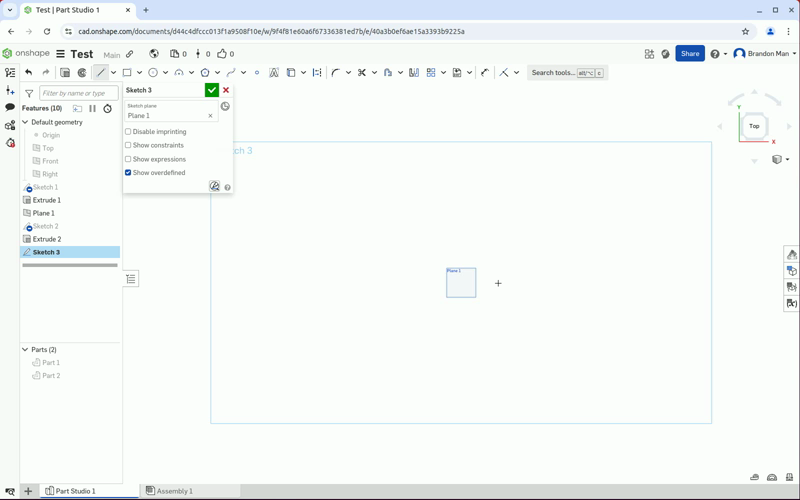
click(498, 282)
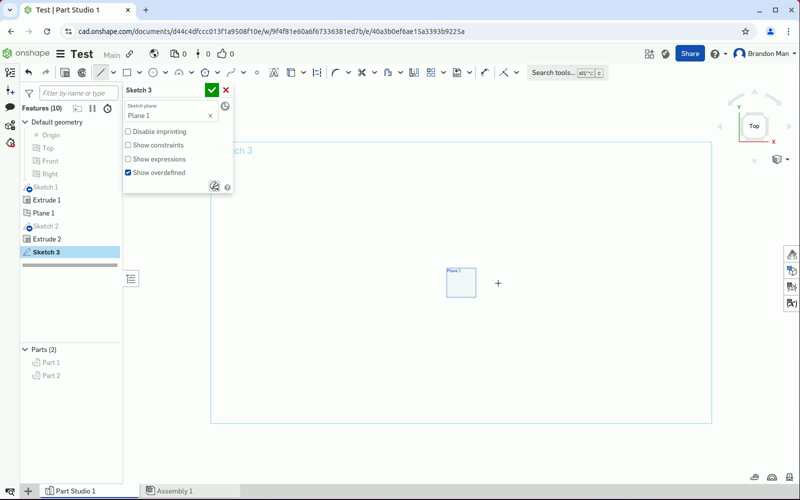
key_up(shift)
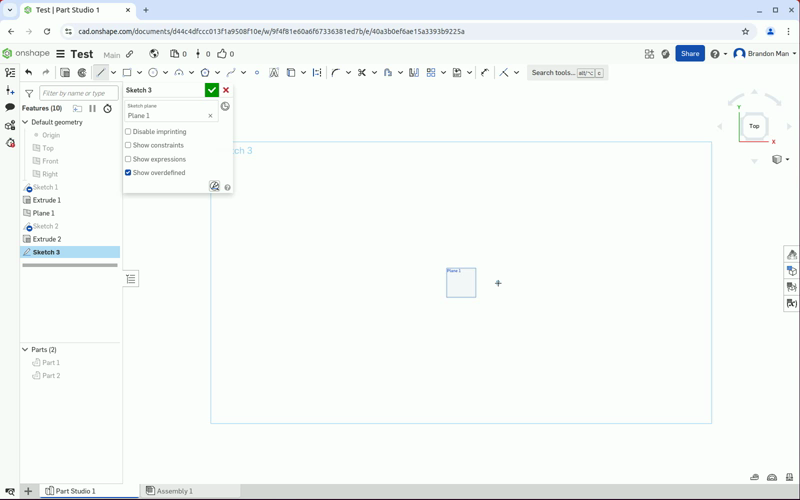
key_down(shift)
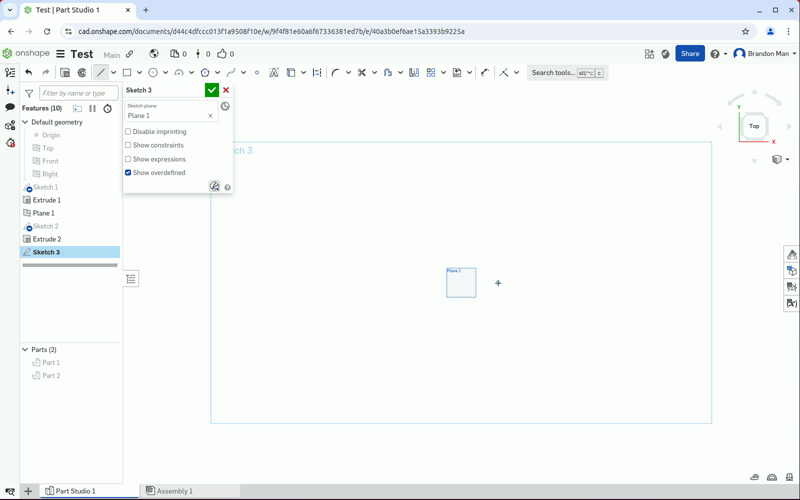
mouse_move(528, 282)
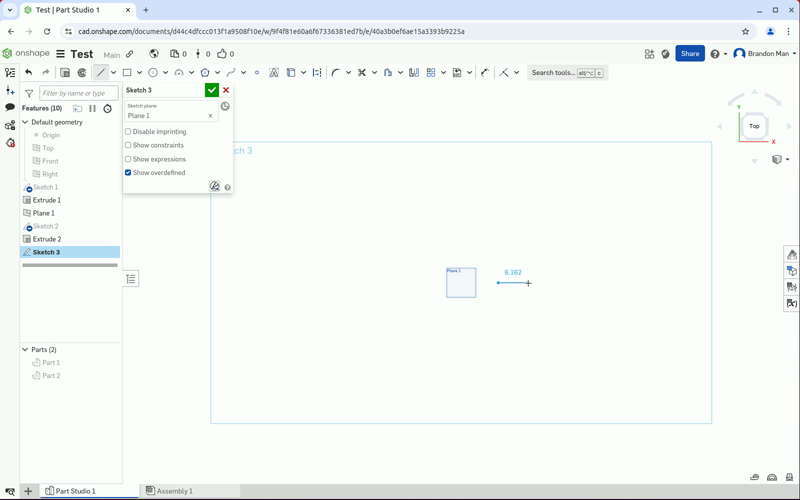
mouse_move(511, 282)
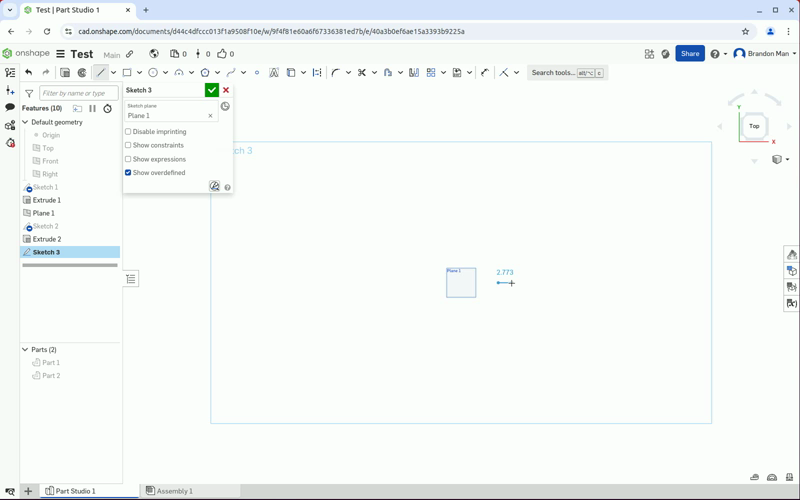
click(511, 282)
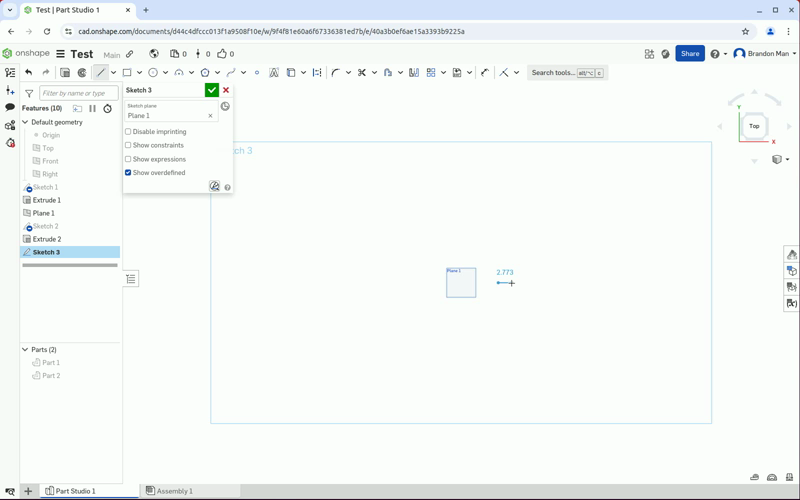
key_up(shift)
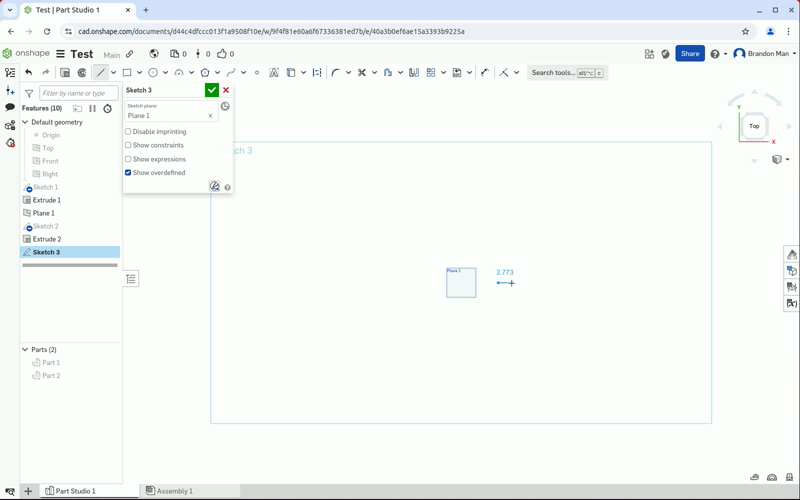
key_down(shift)
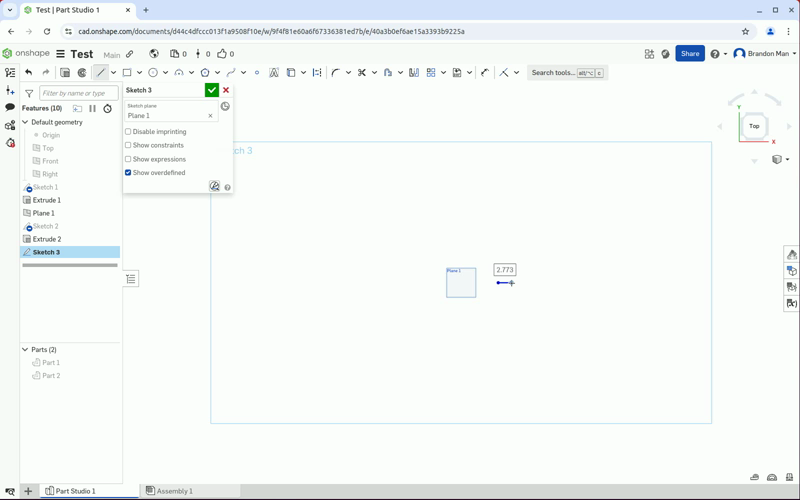
mouse_move(511, 216)
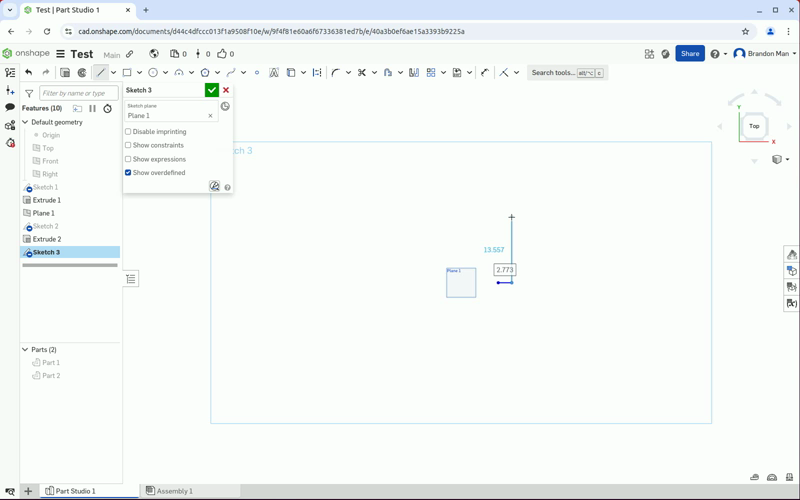
click(511, 216)
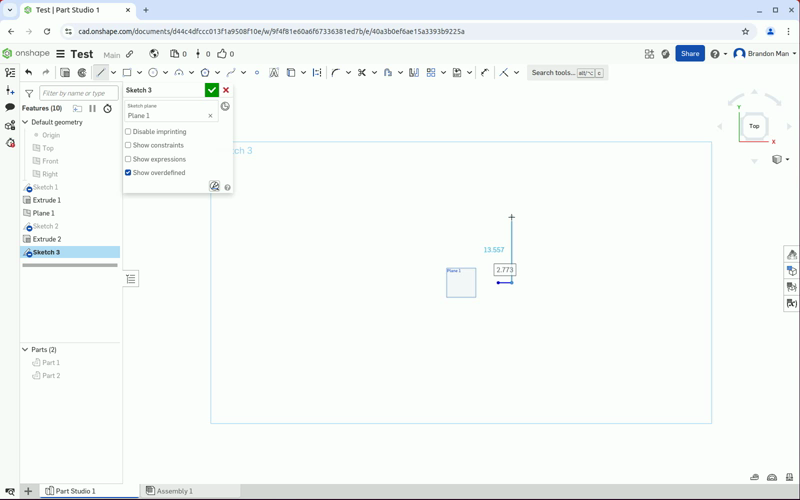
key_up(shift)
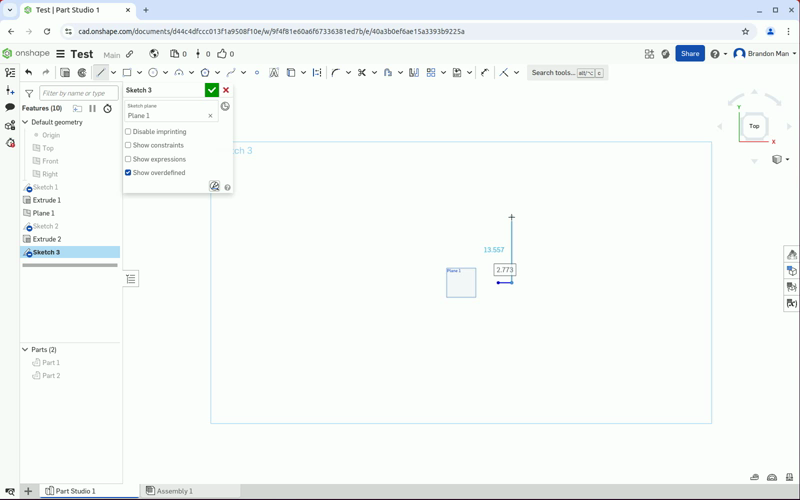
key_down(shift)
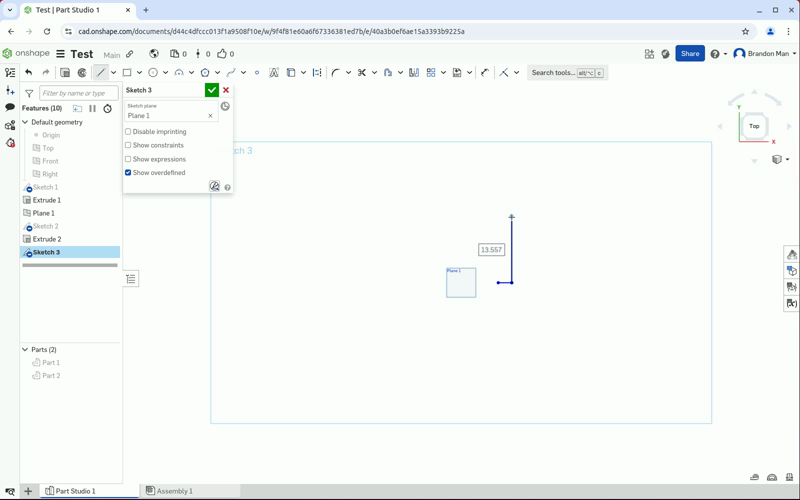
mouse_move(541, 216)
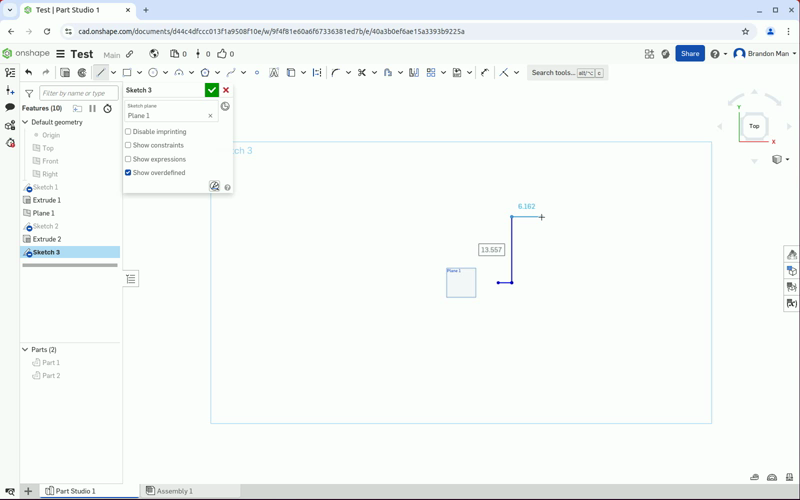
mouse_move(498, 216)
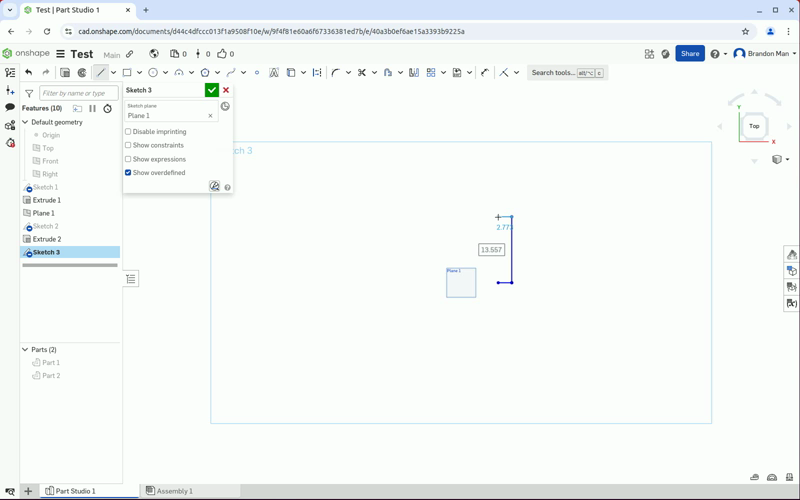
click(498, 216)
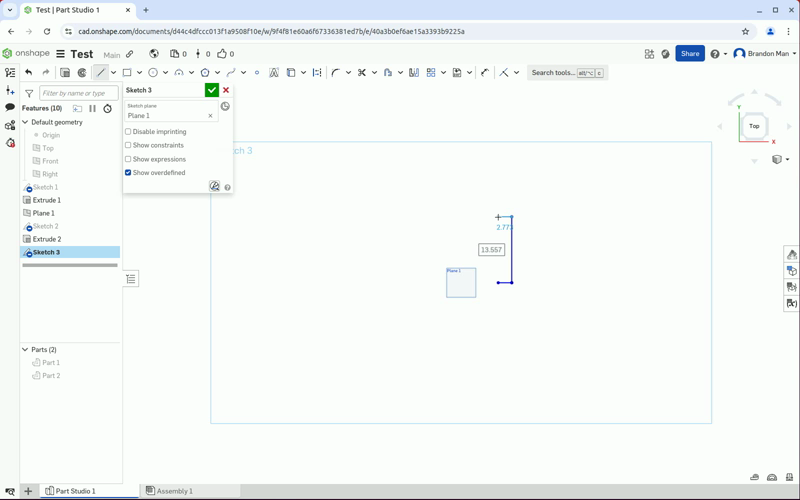
key_up(shift)
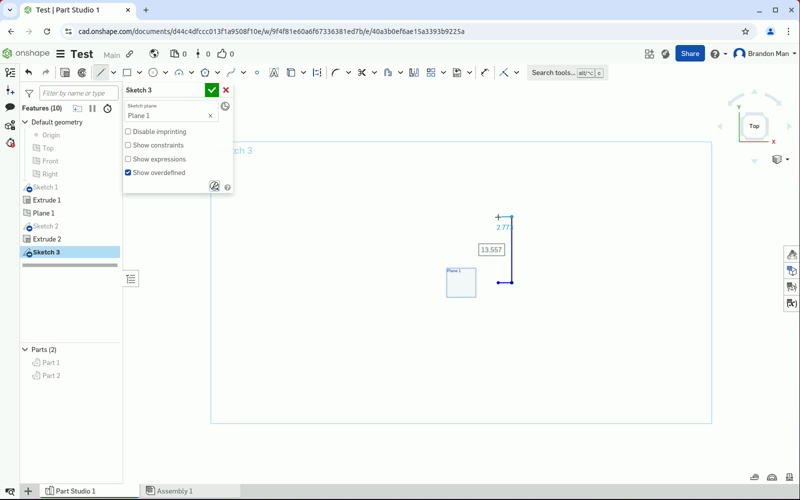
key_down(shift)
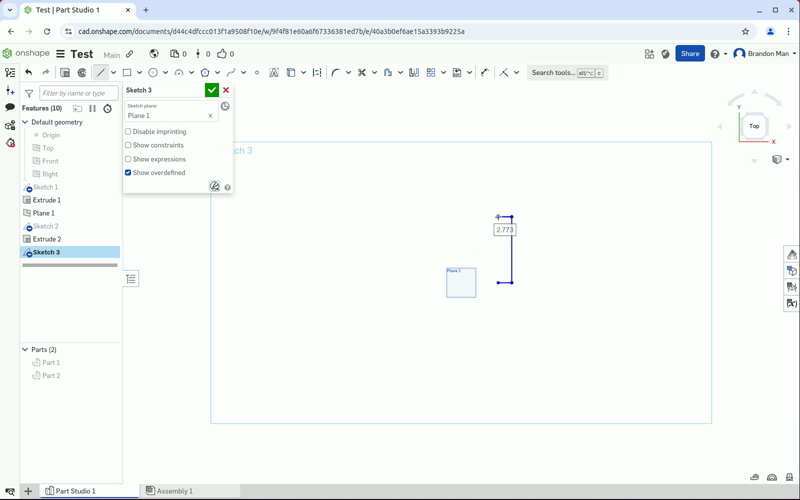
mouse_move(498, 282)
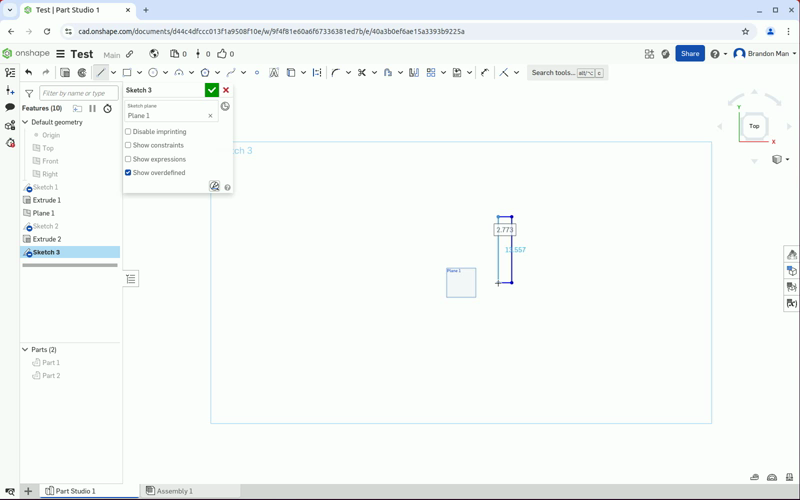
key_up(shift)
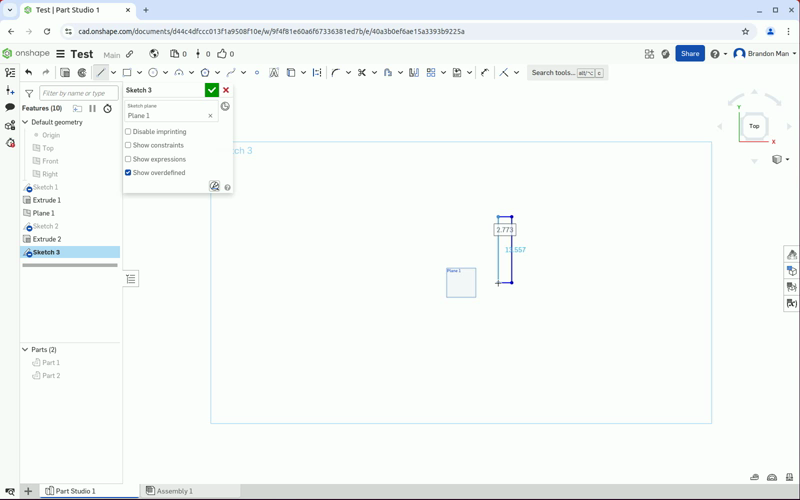
click(498, 282)
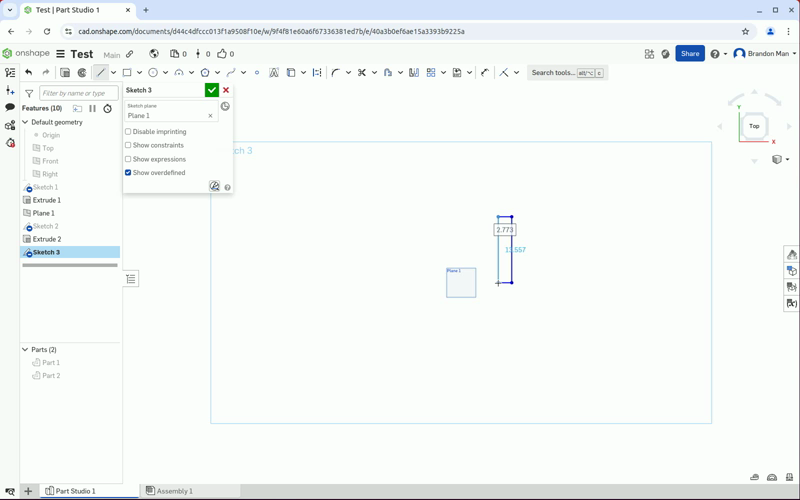
key(esc)
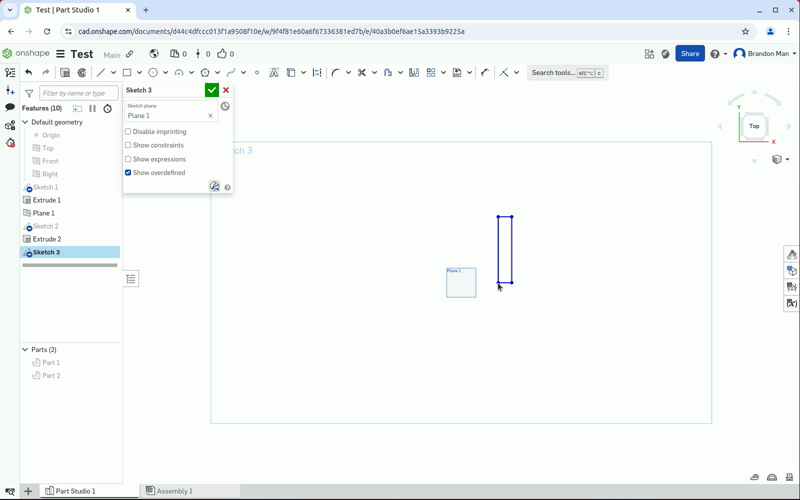
mouse_move(505, 266)
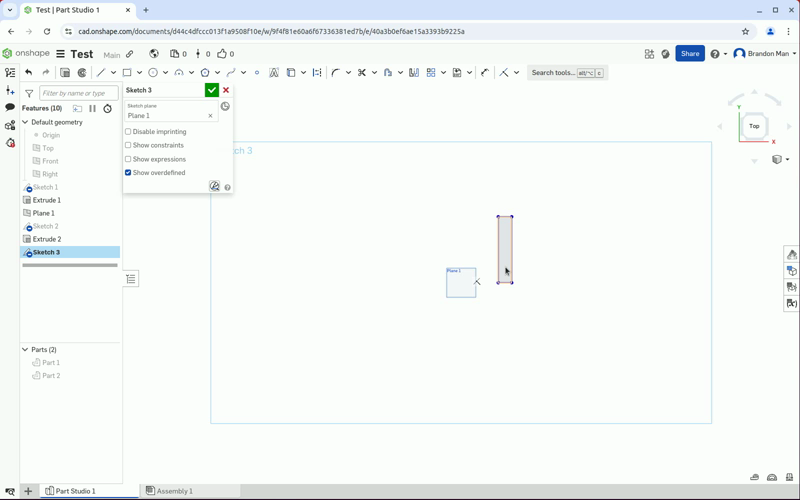
scroll(6)
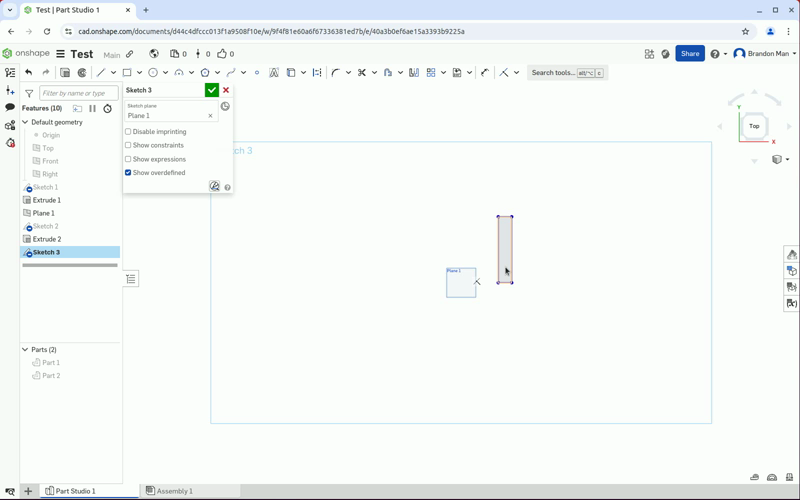
scroll(6)
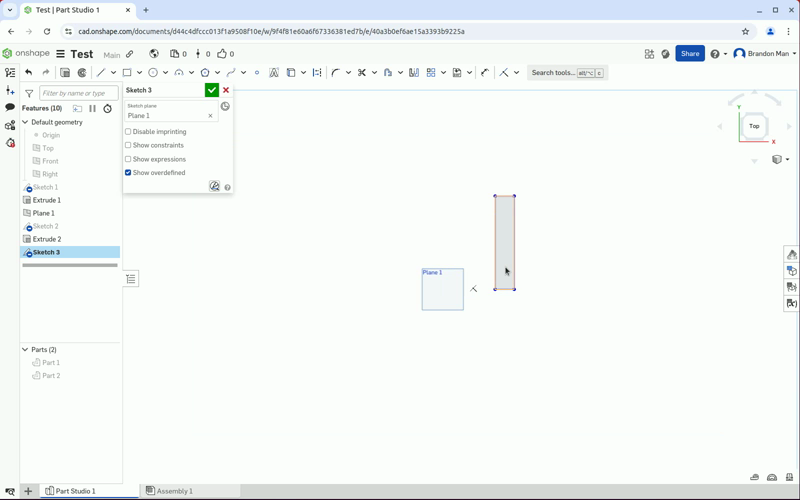
scroll(6)
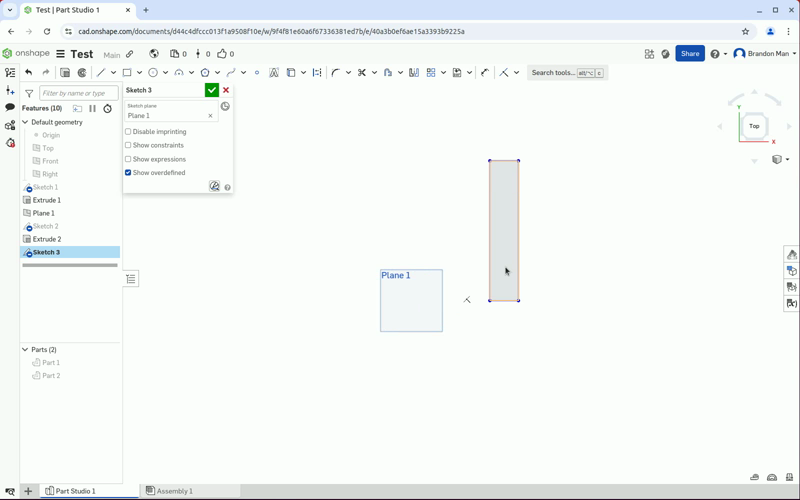
scroll(6)
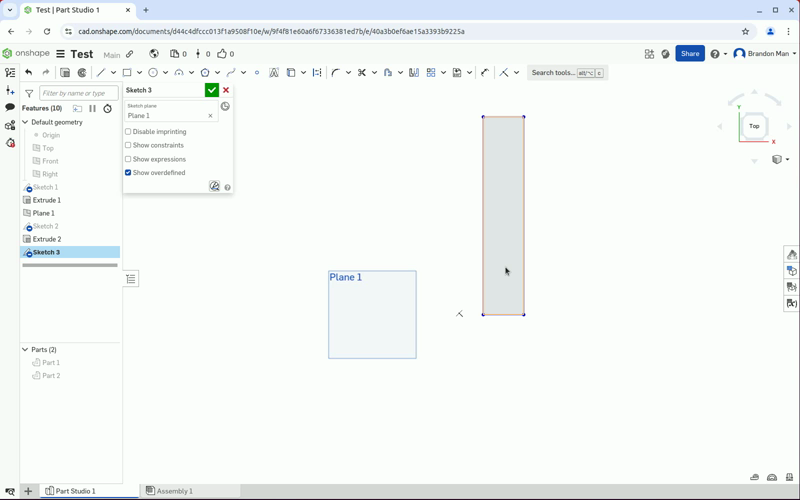
scroll(6)
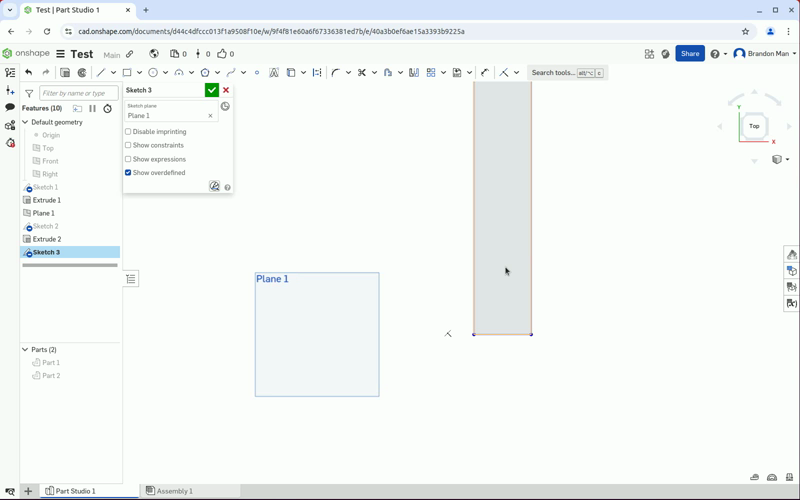
scroll(6)
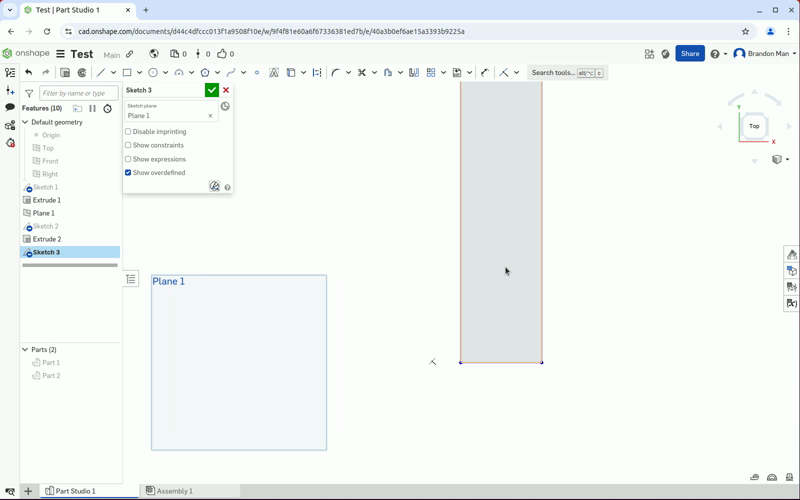
scroll(6)
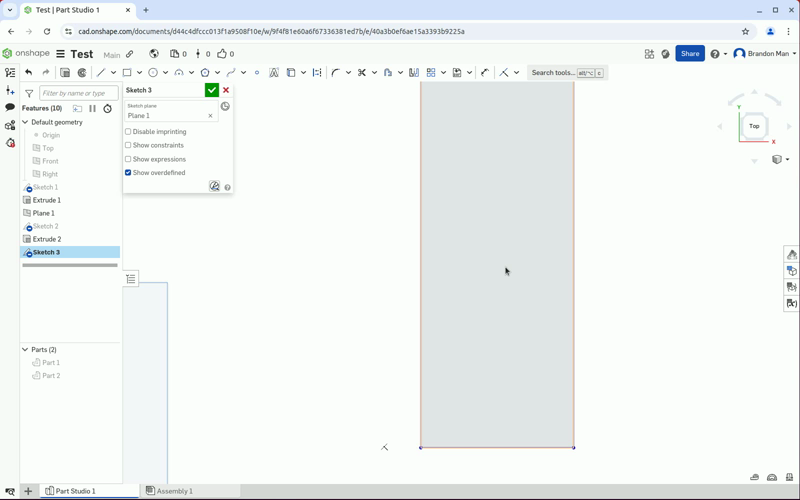
click(505, 266)
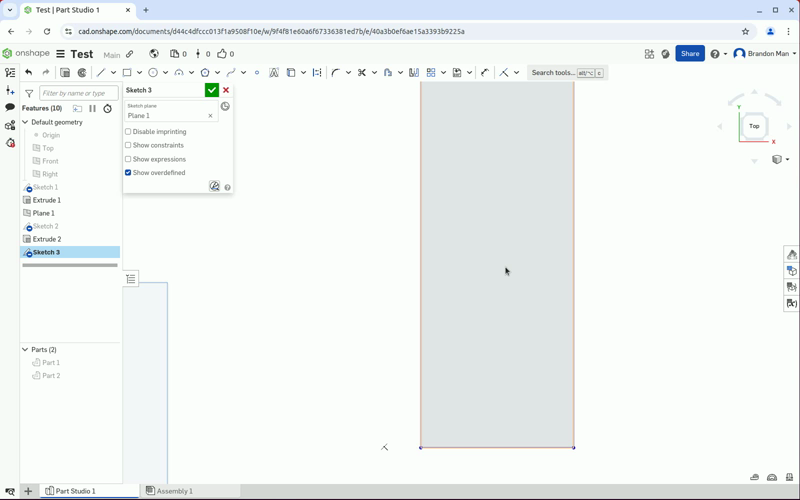
scroll(-6)
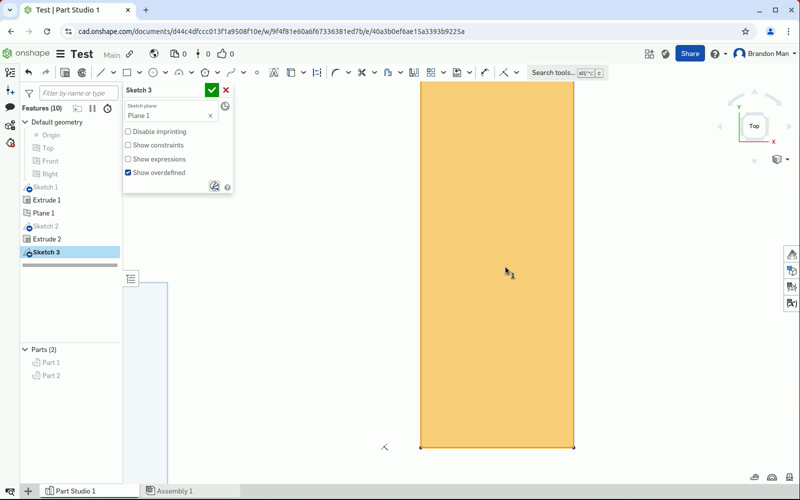
scroll(-6)
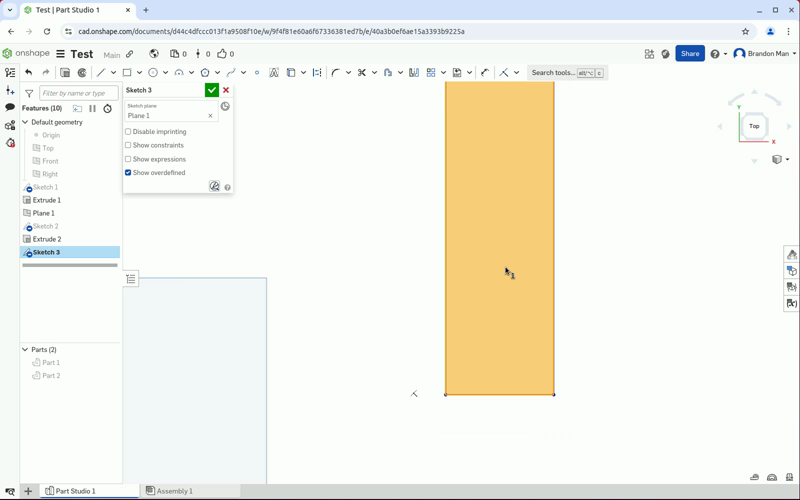
scroll(-6)
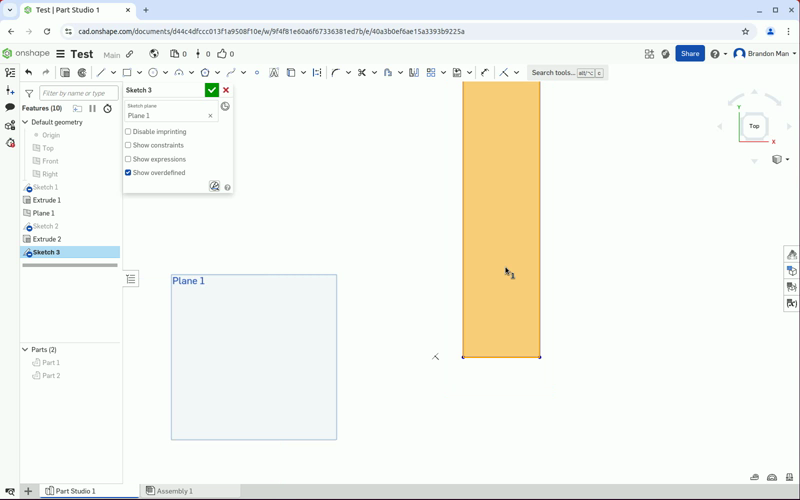
scroll(-6)
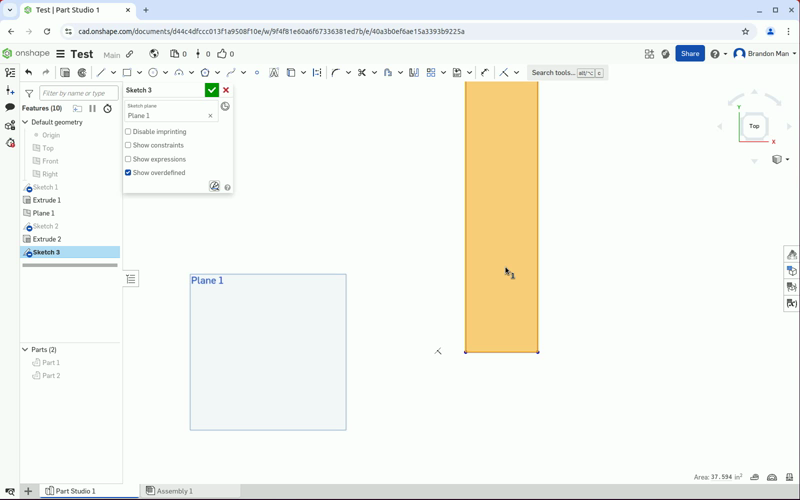
scroll(-6)
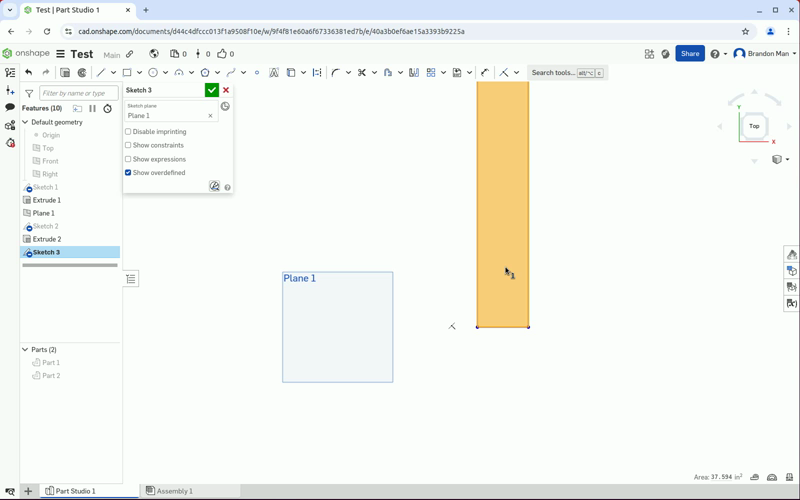
scroll(-6)
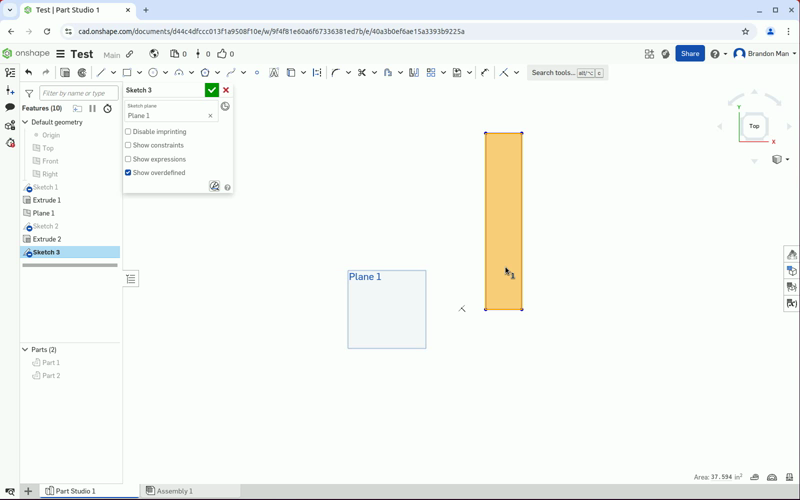
scroll(-6)
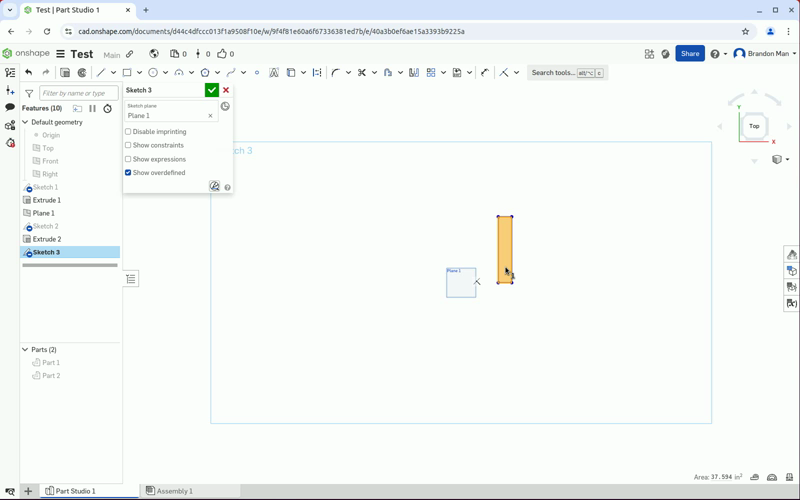
mouse_move(73, 352)
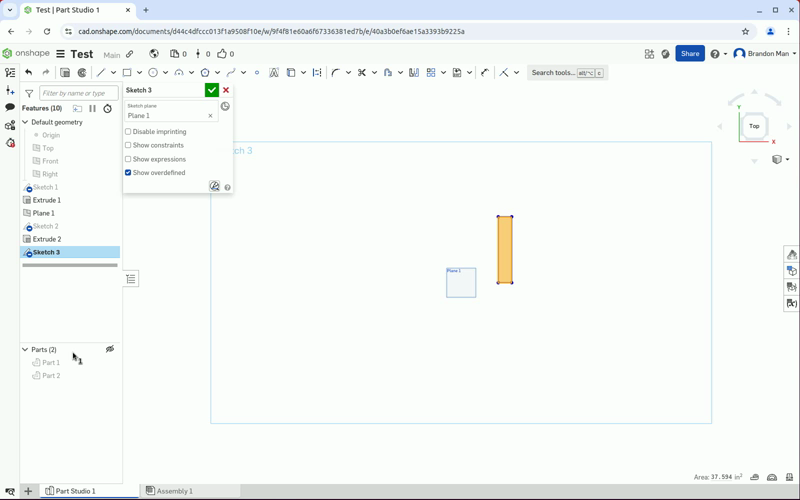
key(shift+y)
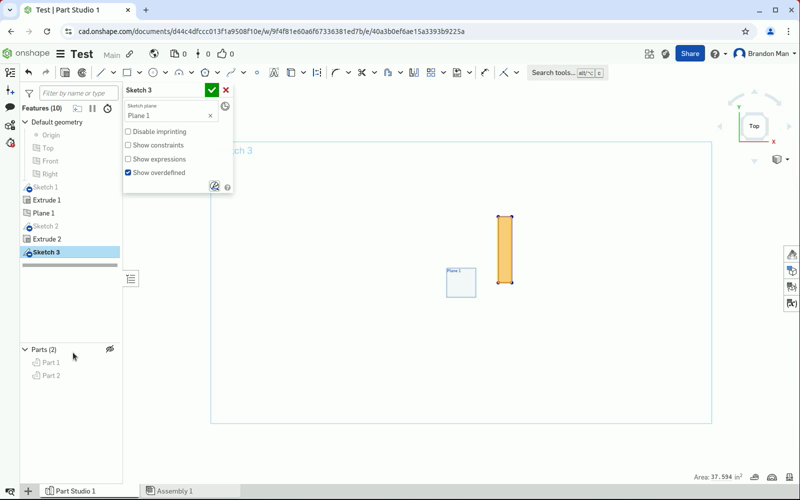
key(shift+e)
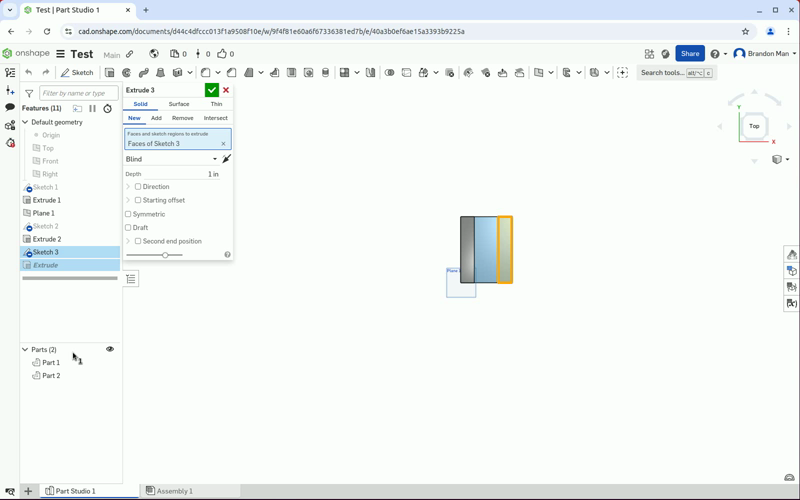
mouse_move(143, 106)
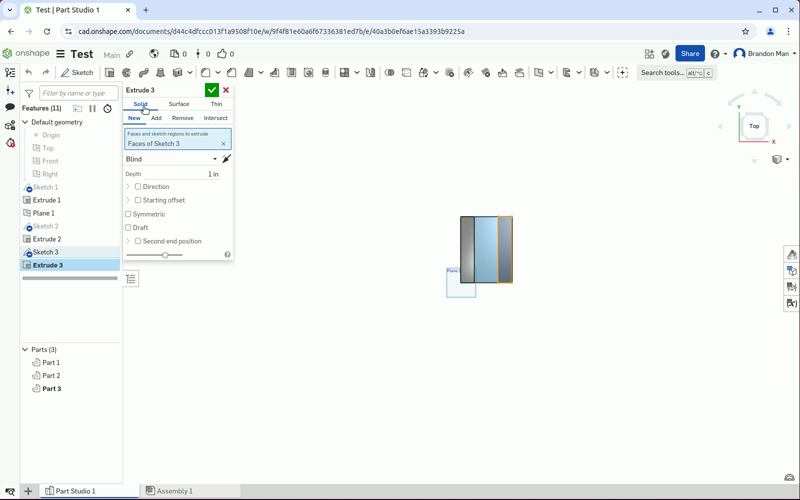
click(143, 106)
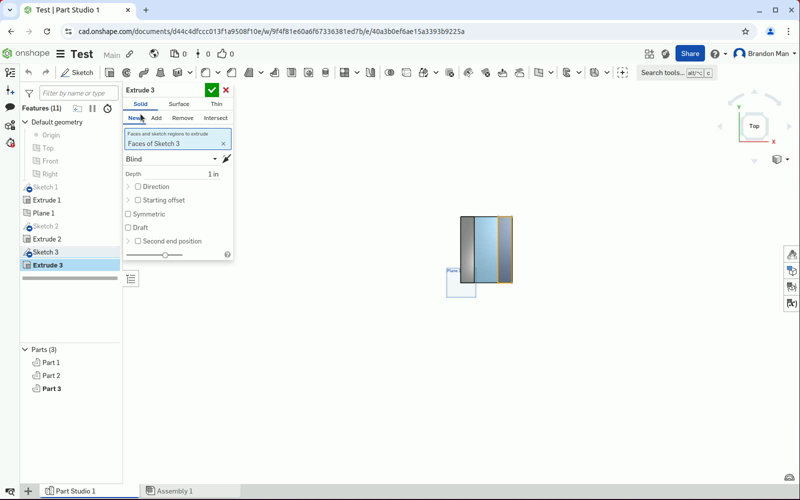
mouse_move(137, 120)
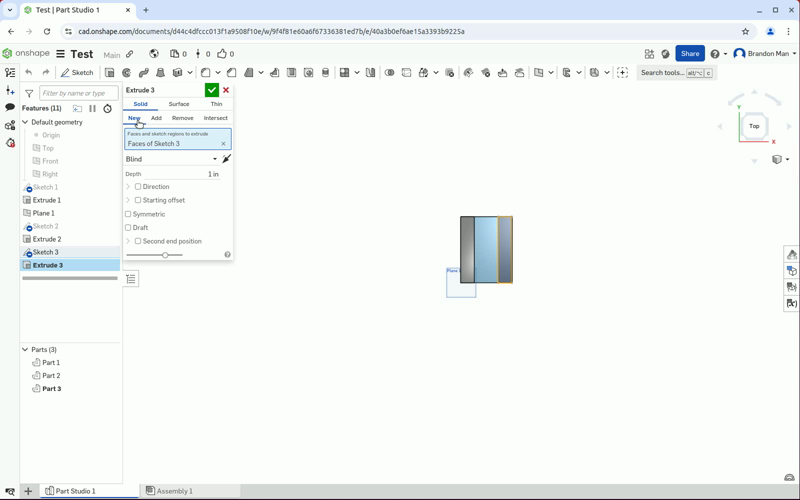
click(137, 120)
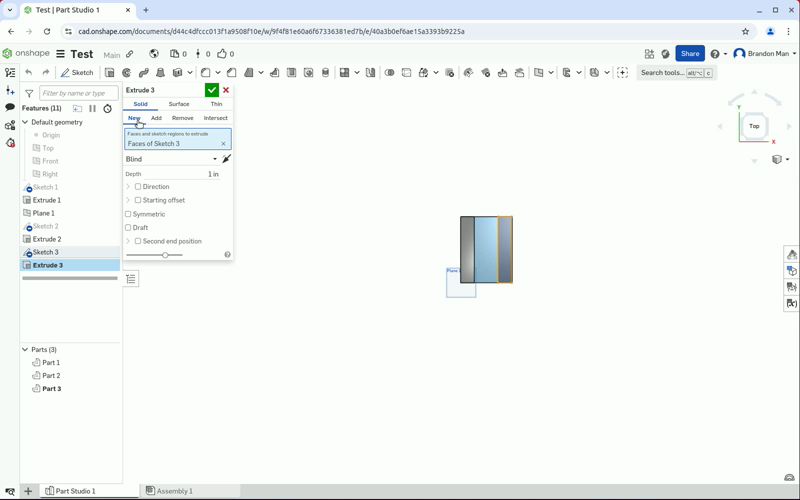
key(tab, 4)
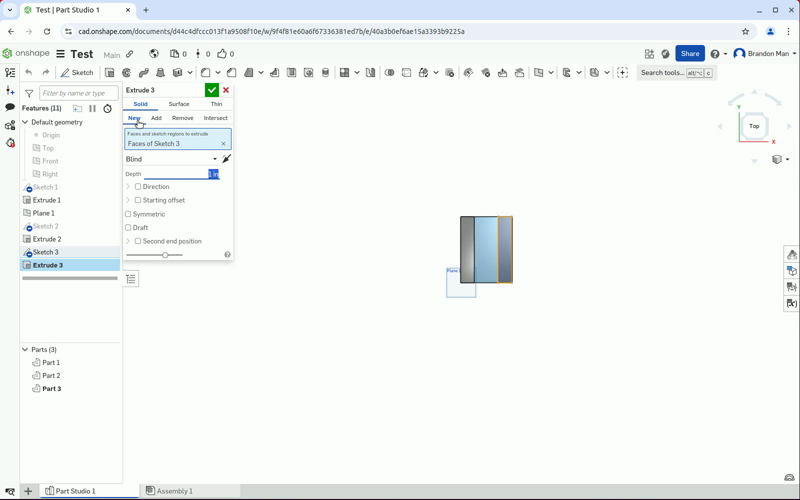
text(16.368)
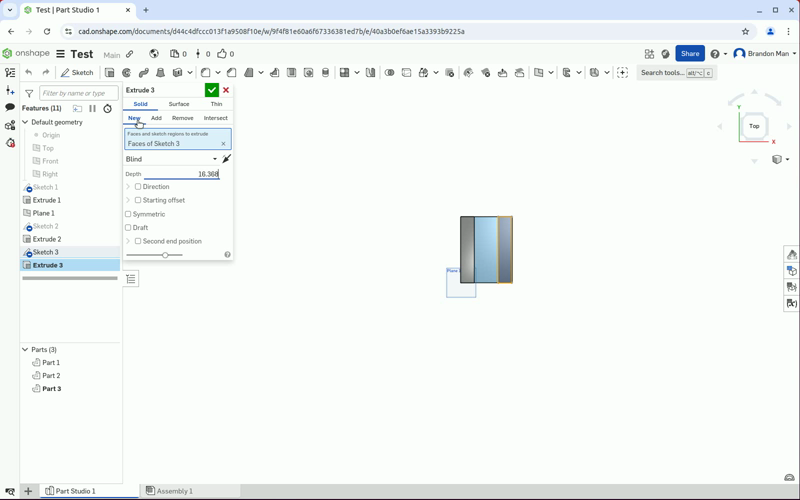
key(enter)
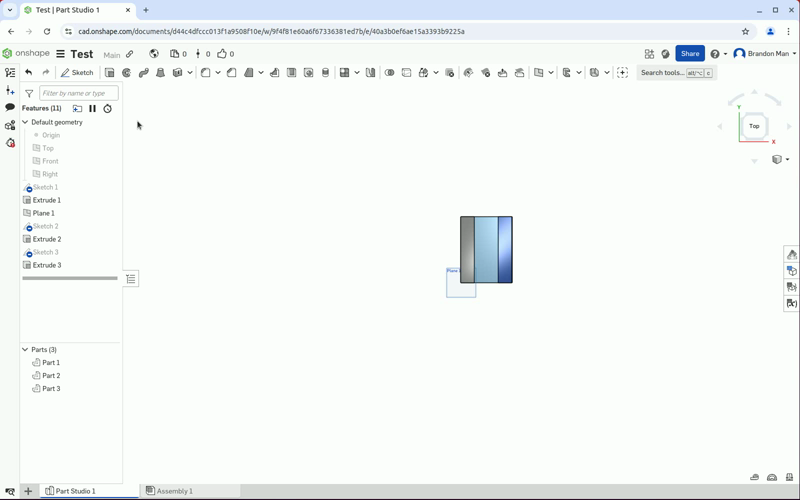
key(shift+h)
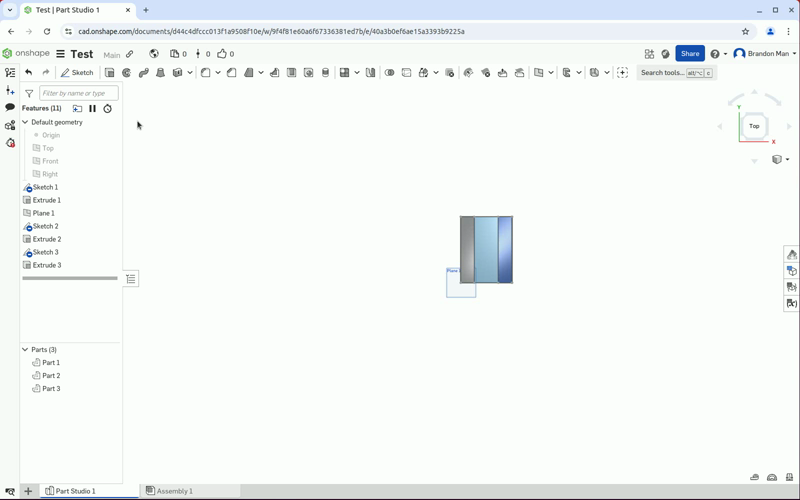
key(shift+h)
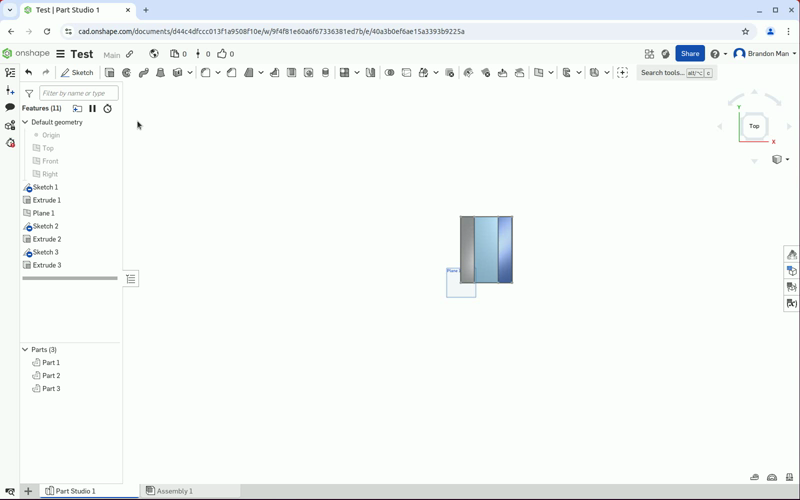
key(shift+7)
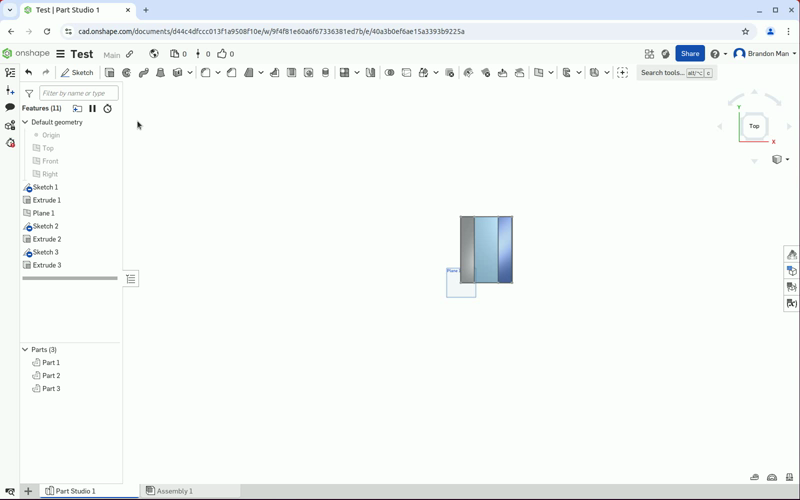
key(up, 3)
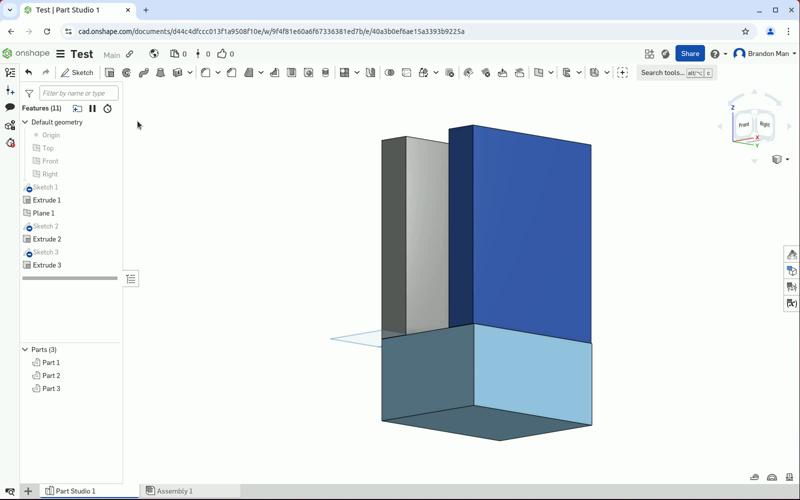
key(left, 3)
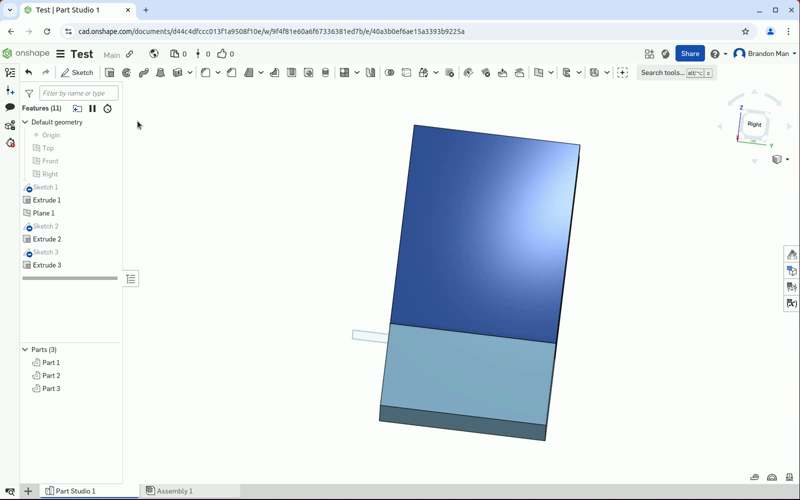
key(right, 3)
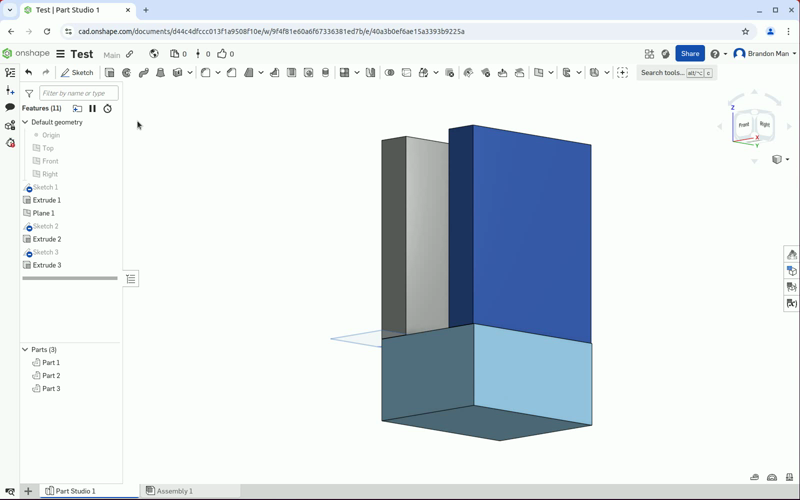
key(down, 3)
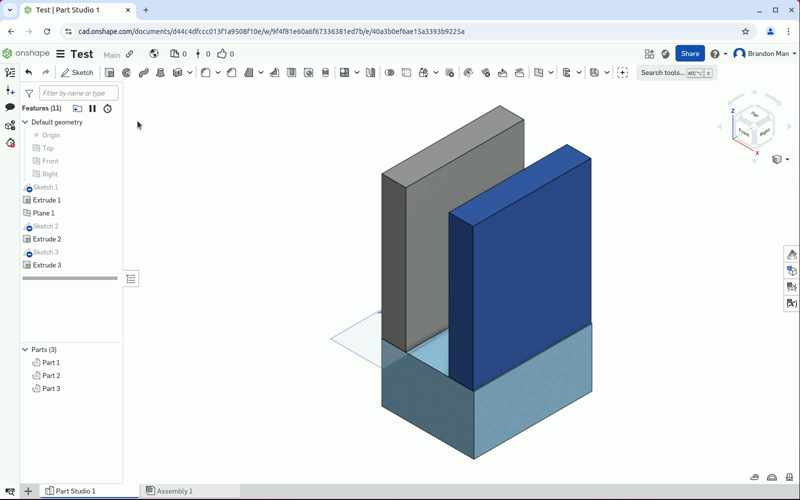
mouse_move(73, 189)
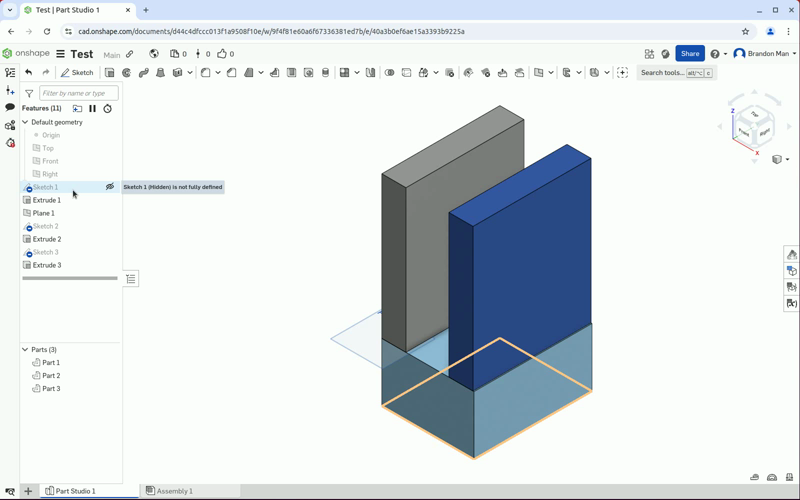
click(73, 189)